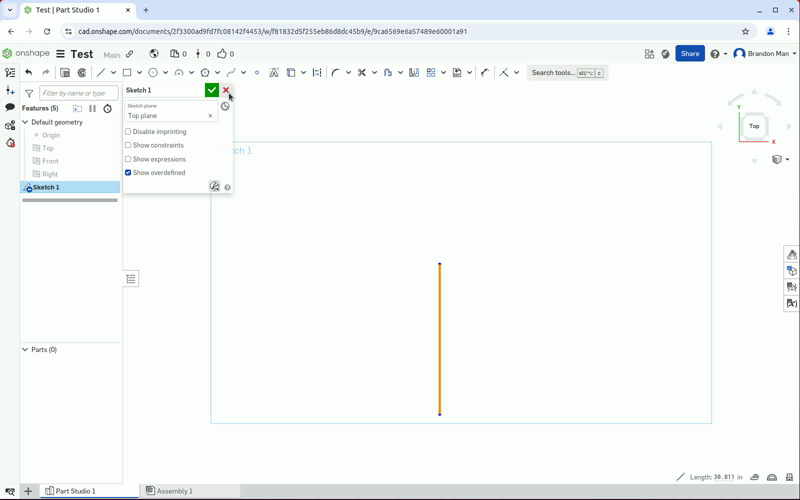
key(shift+h)
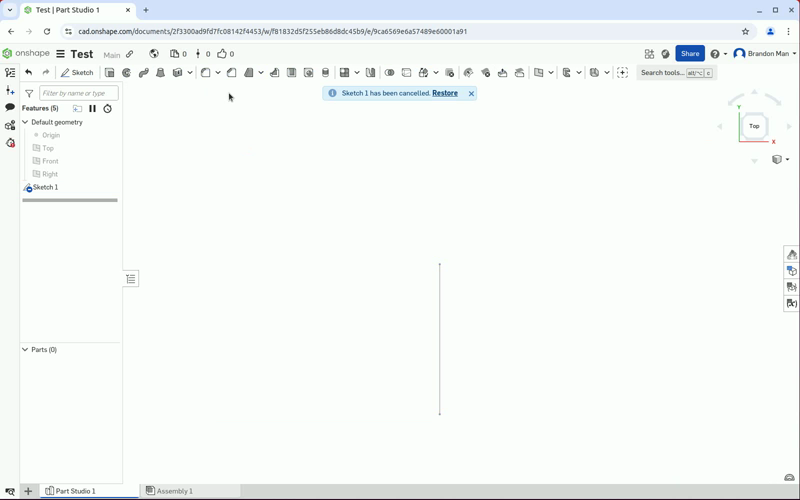
key(shift+s)
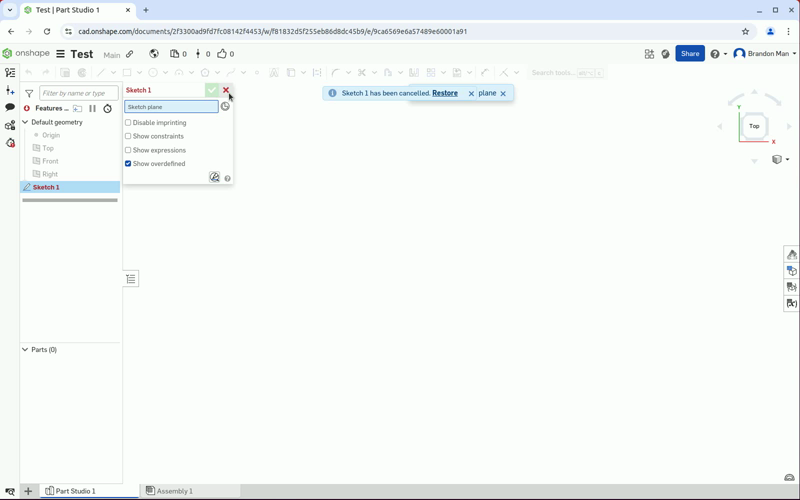
mouse_move(73, 150)
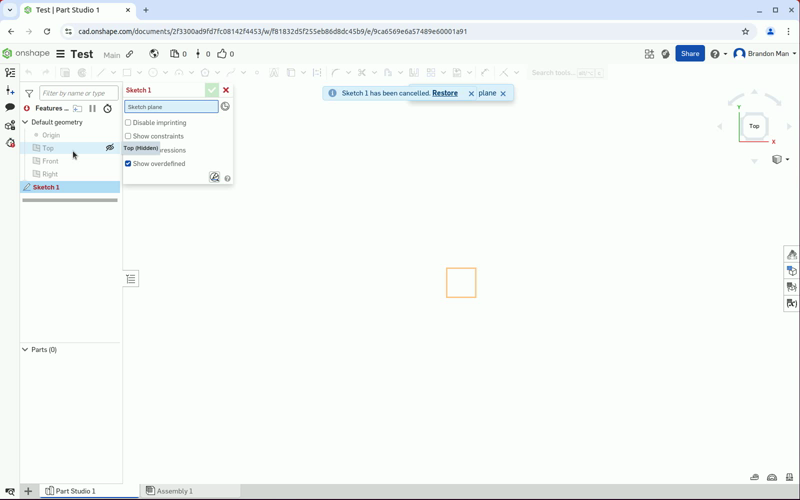
click(73, 150)
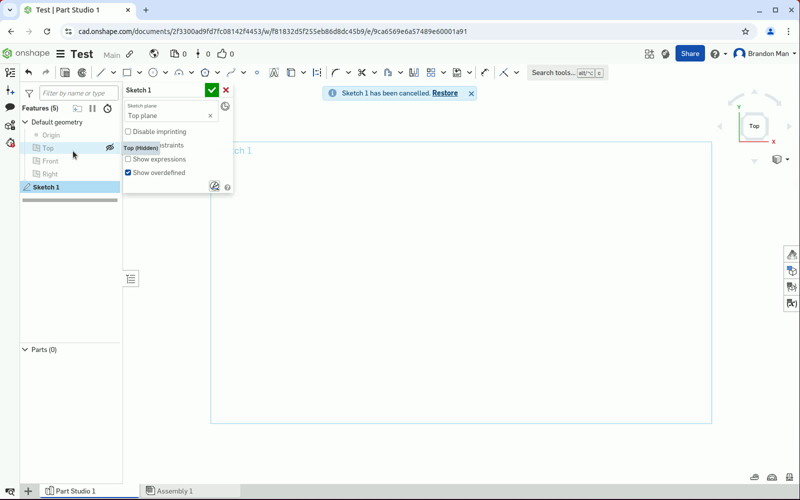
mouse_move(73, 352)
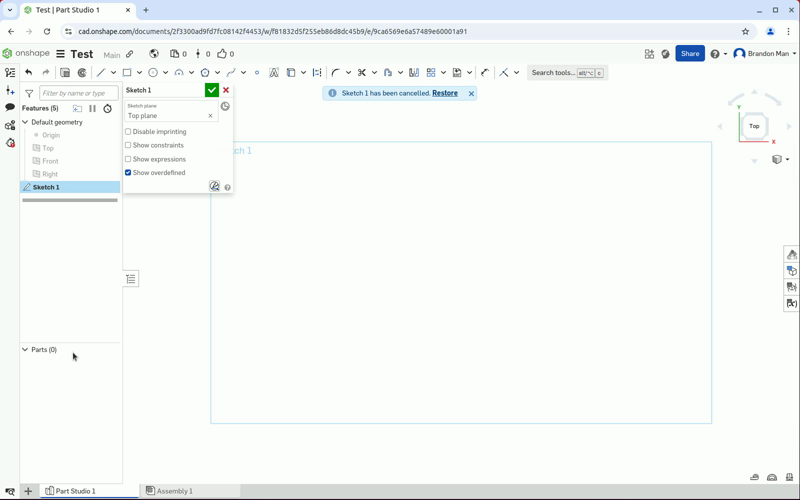
key(y)
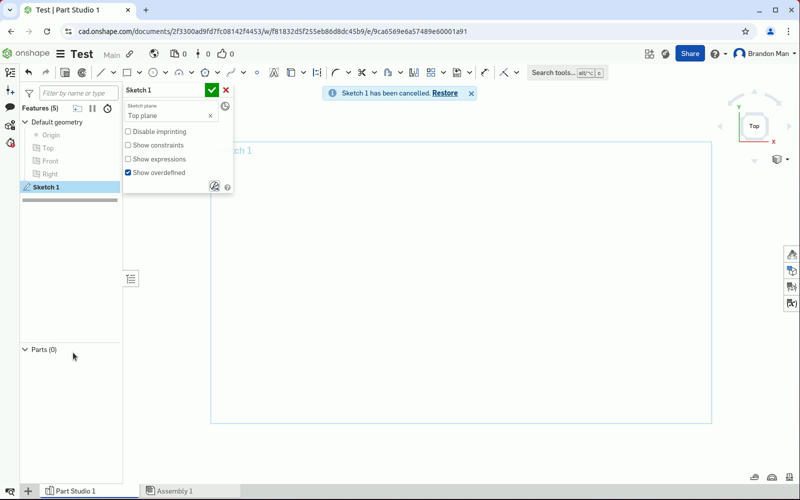
key(l)
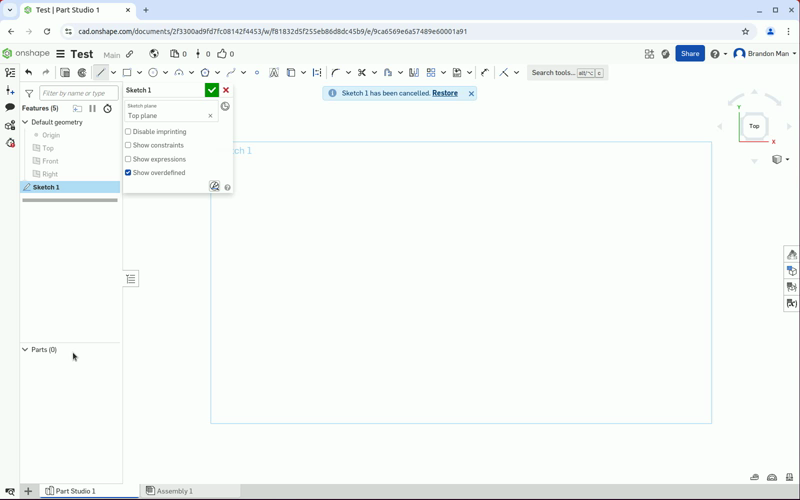
key_down(shift)
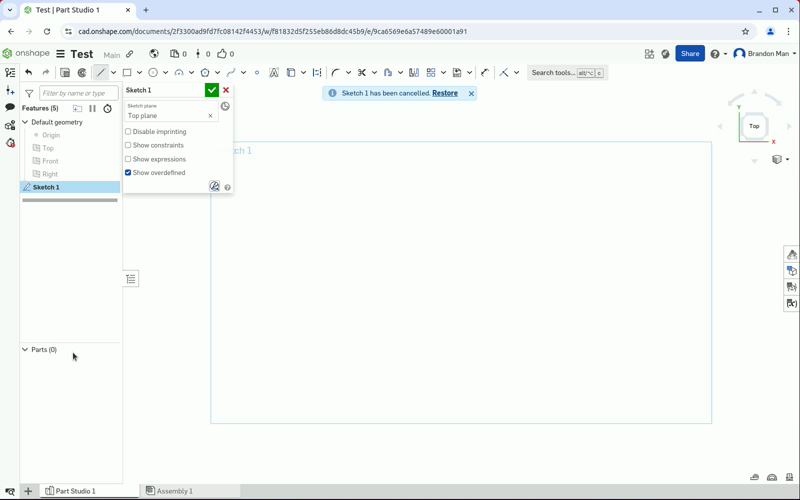
mouse_move(348, 395)
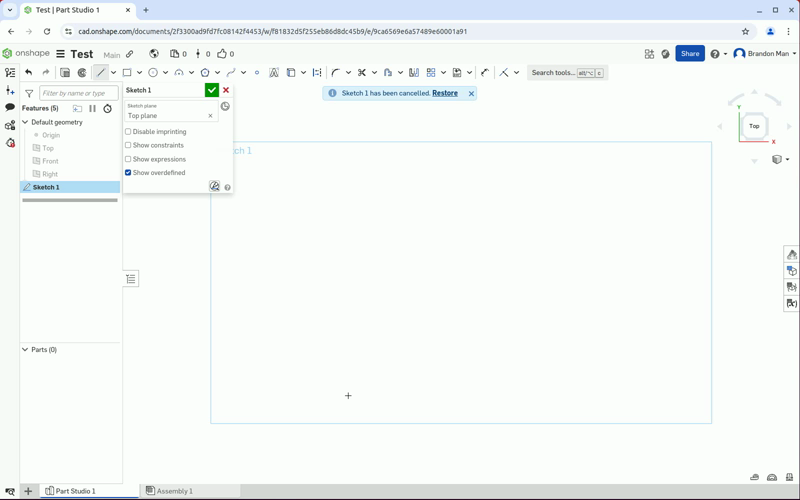
click(348, 395)
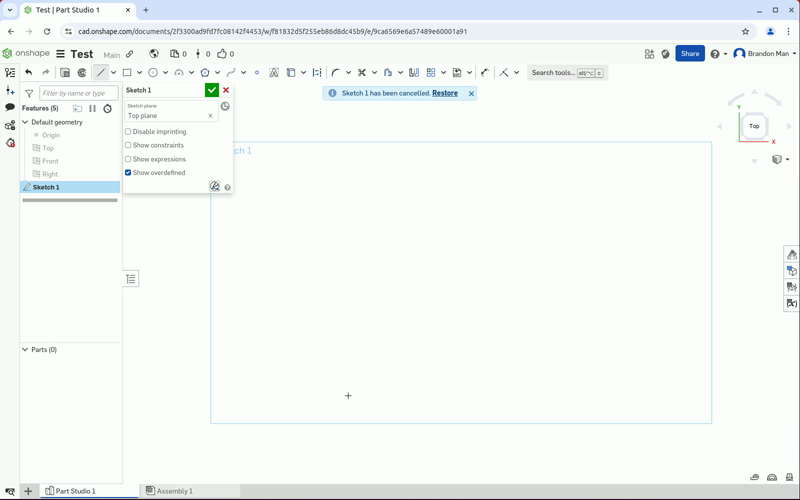
key_up(shift)
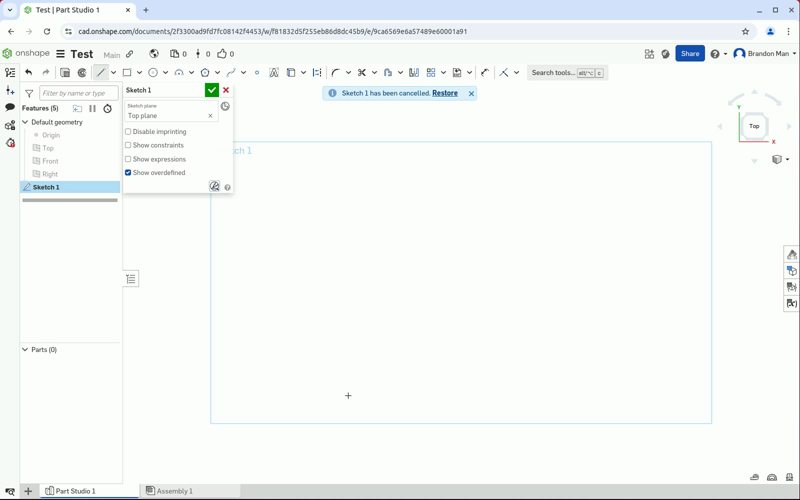
key_down(shift)
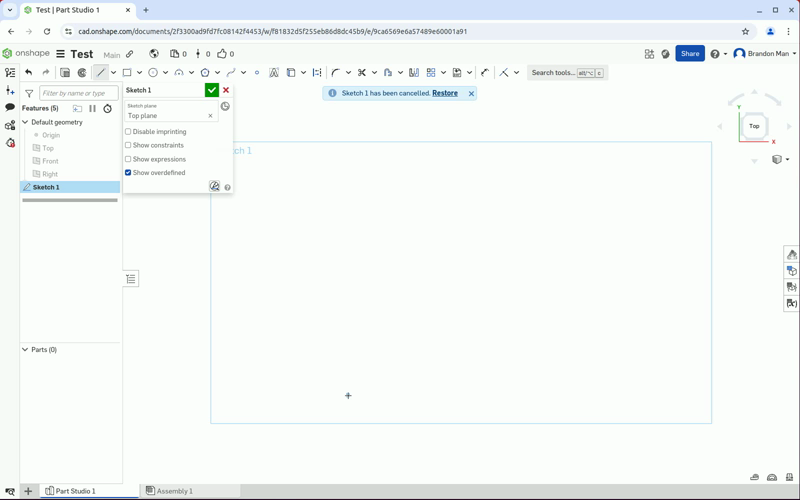
mouse_move(572, 395)
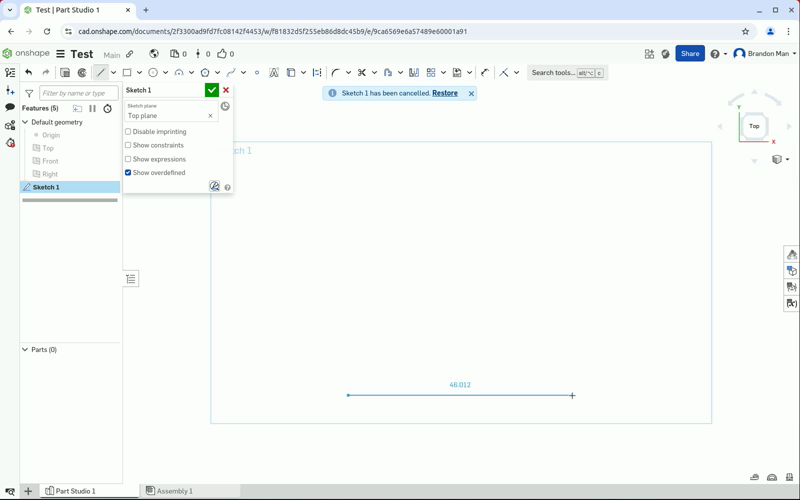
click(572, 395)
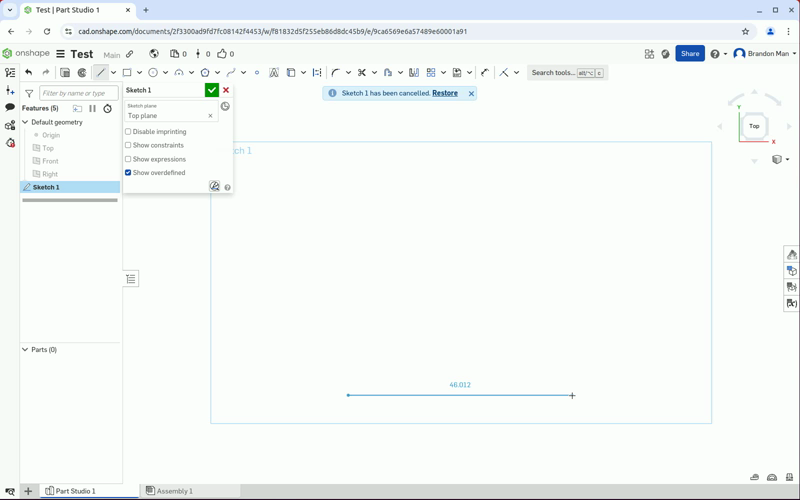
key_up(shift)
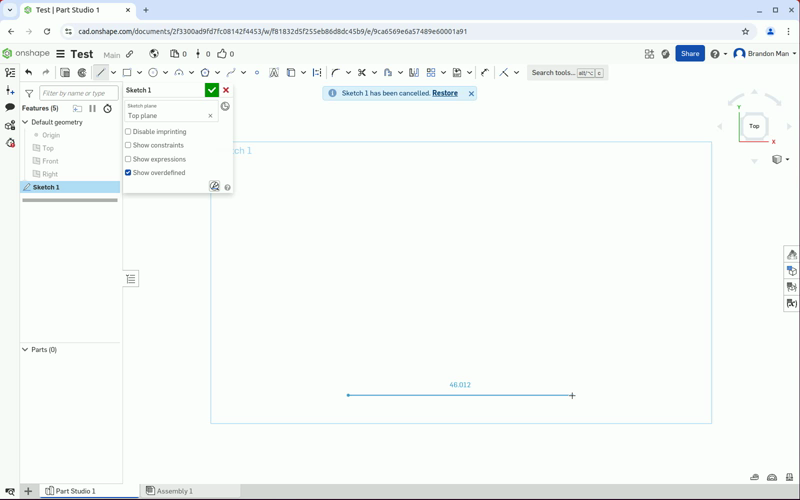
key_down(shift)
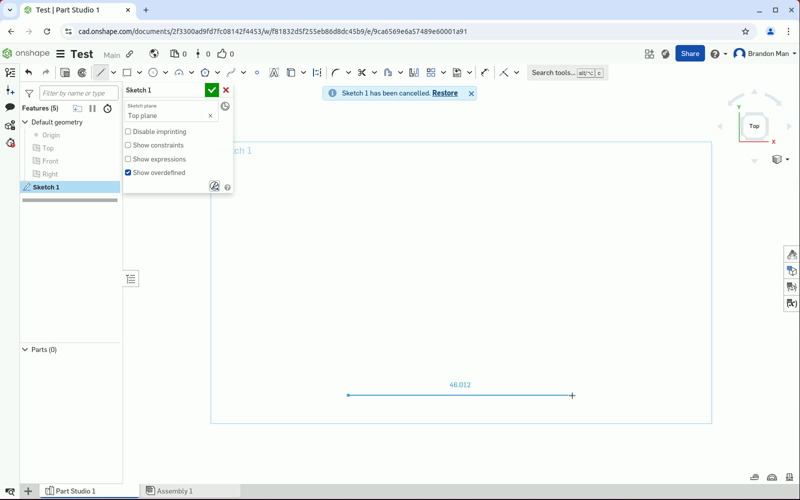
mouse_move(572, 171)
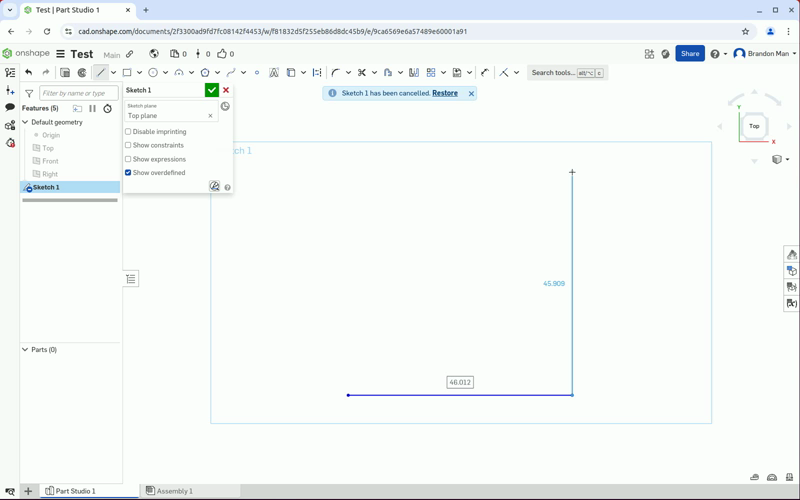
click(572, 171)
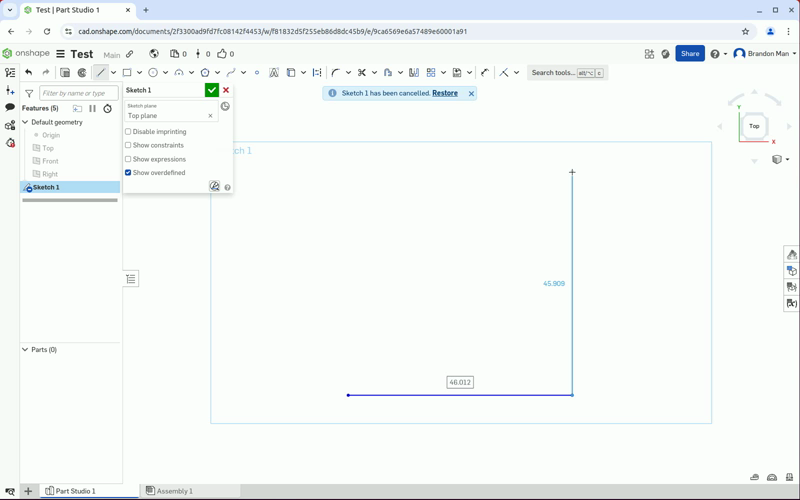
key_up(shift)
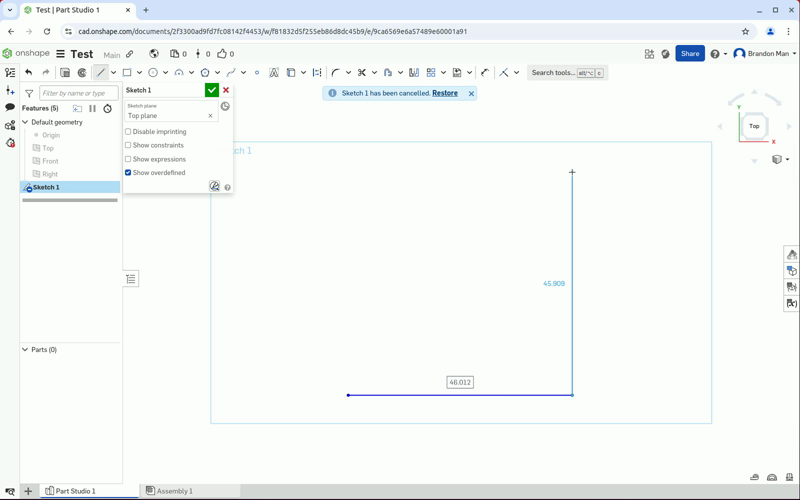
key_down(shift)
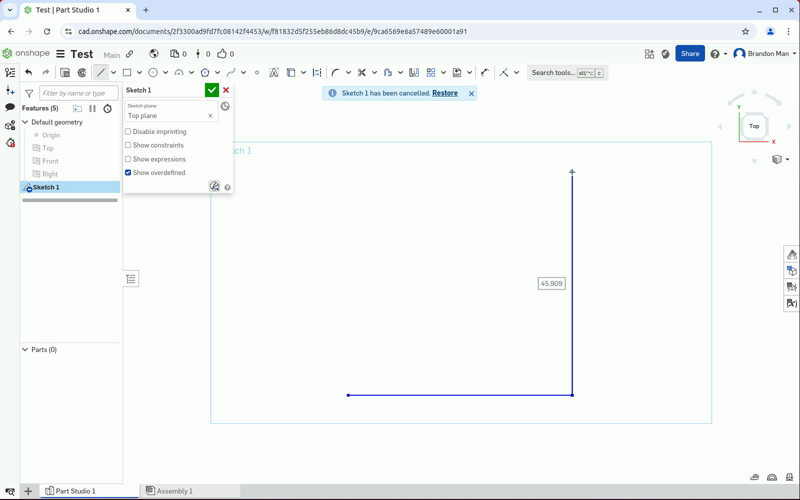
mouse_move(348, 171)
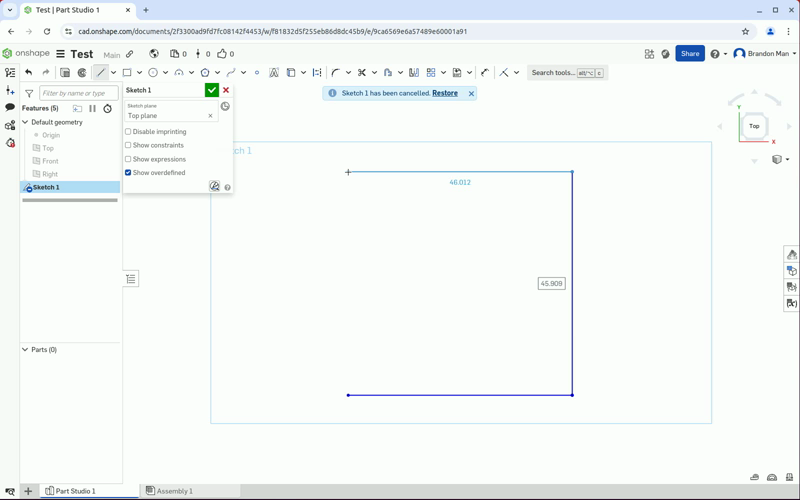
click(348, 171)
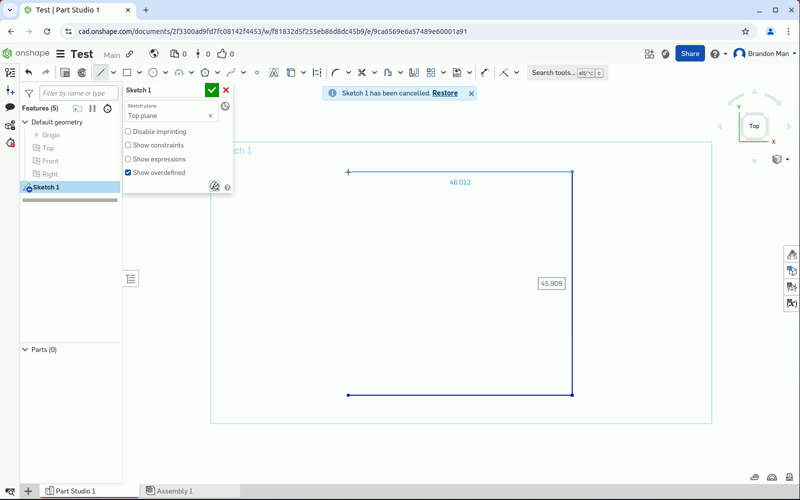
key_up(shift)
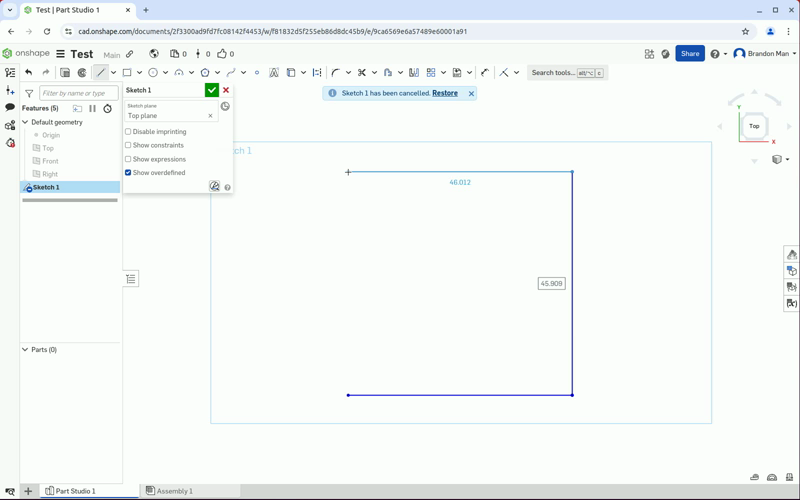
key_down(shift)
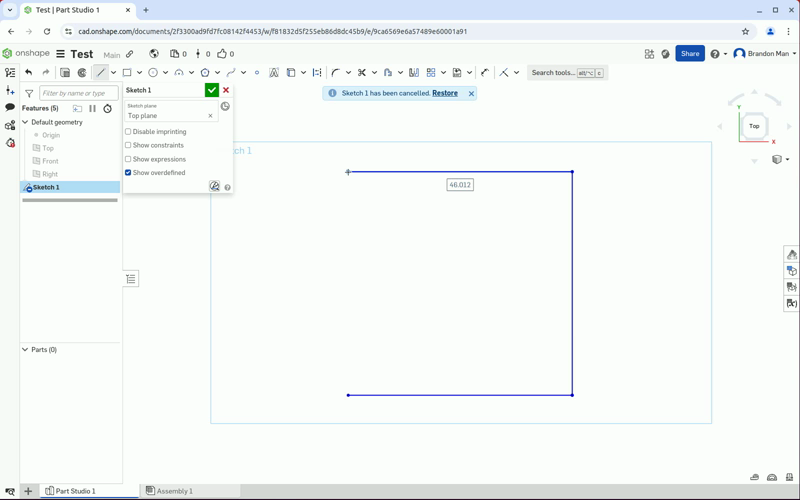
mouse_move(348, 395)
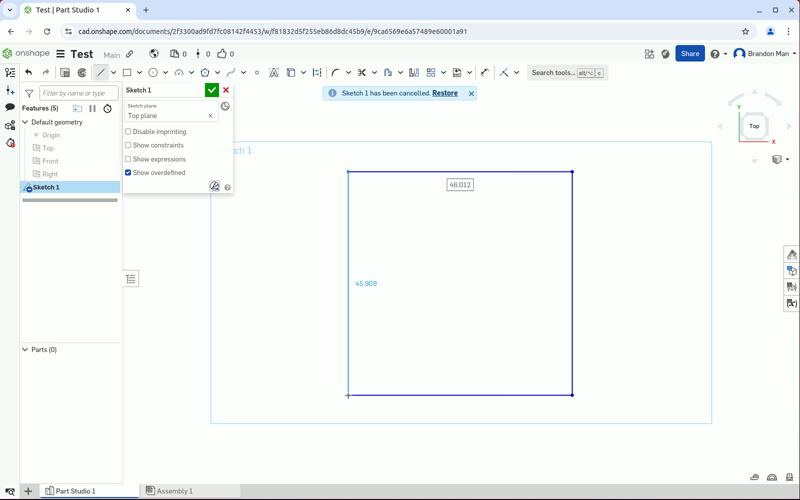
key_up(shift)
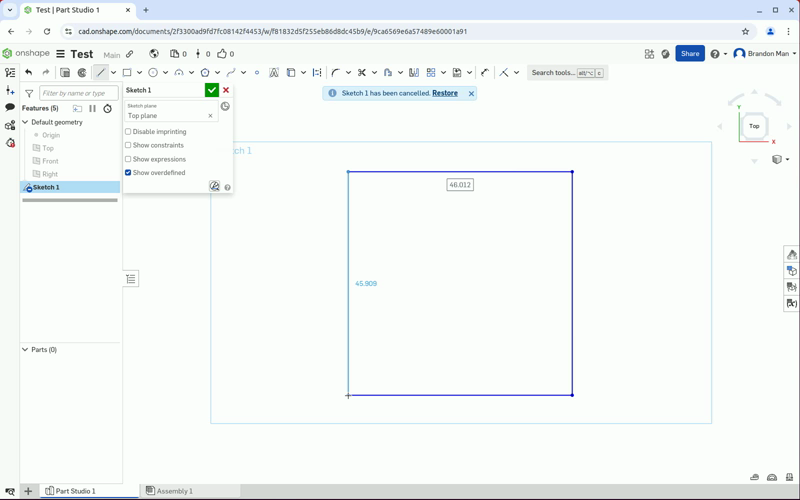
click(348, 395)
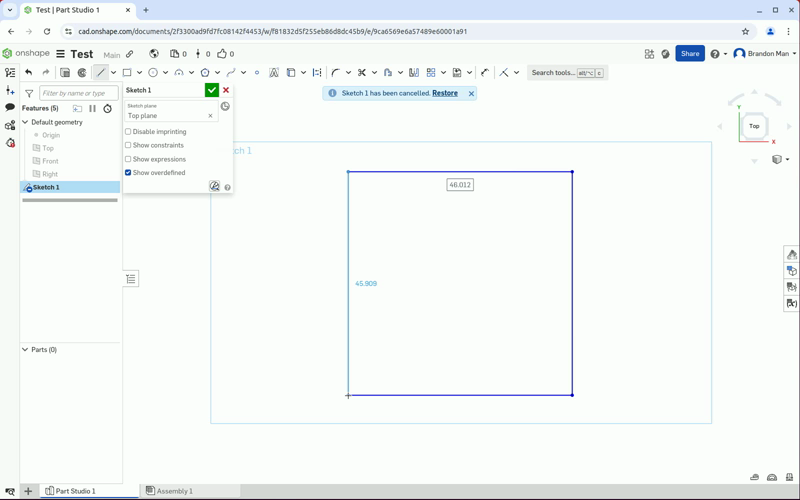
key(esc)
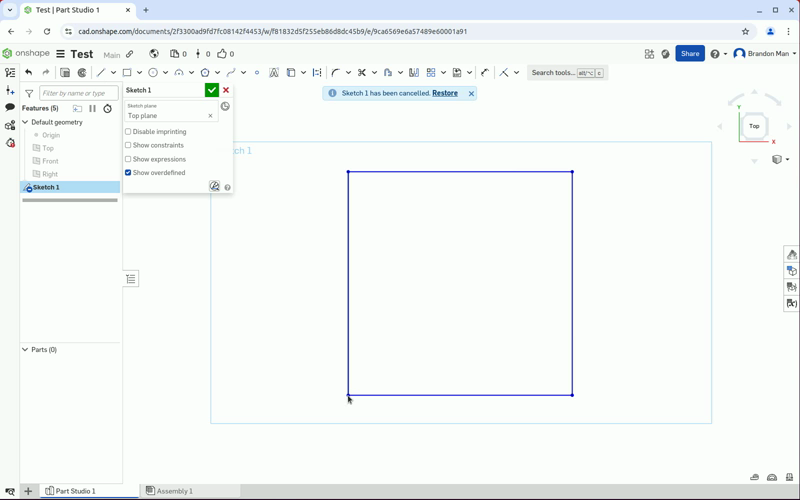
mouse_move(502, 239)
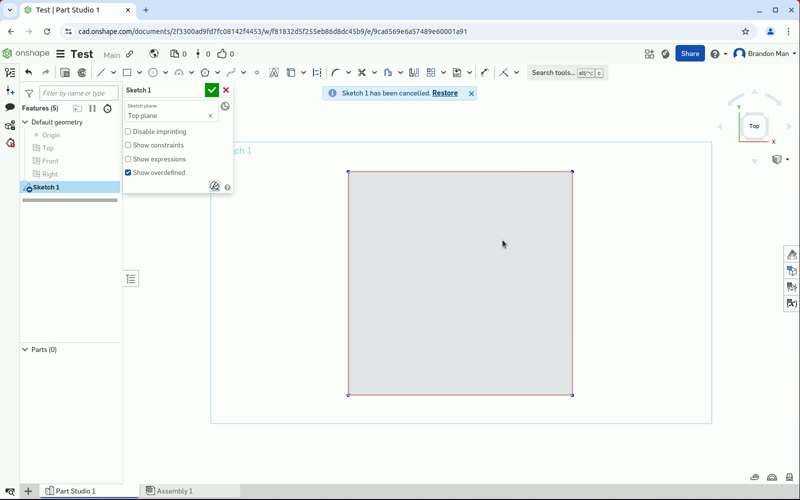
click(502, 239)
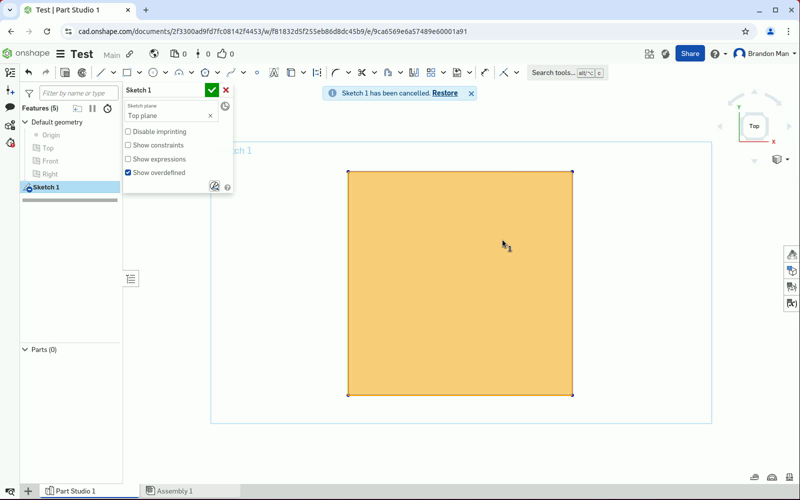
mouse_move(73, 352)
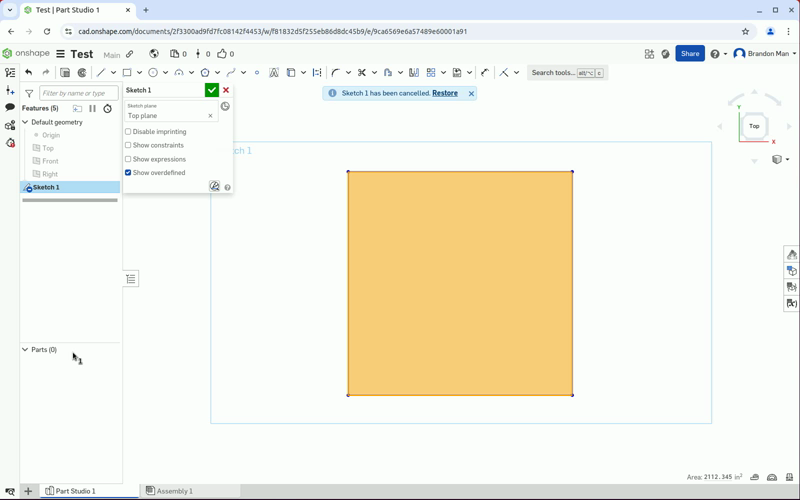
key(shift+y)
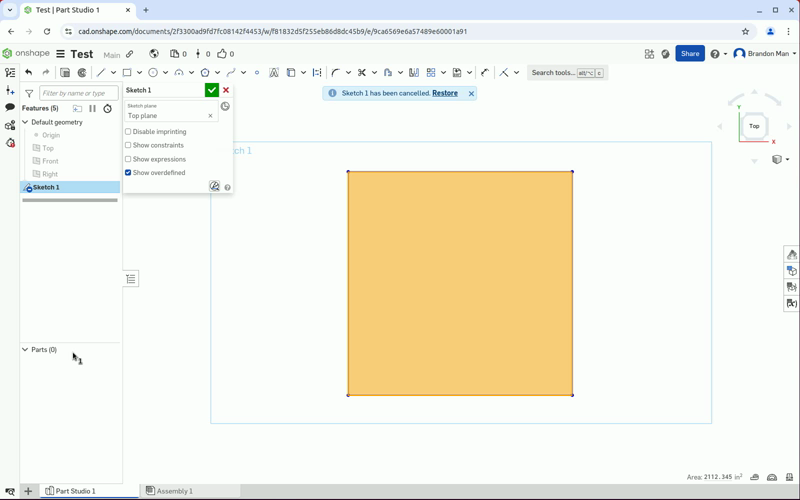
key(shift+e)
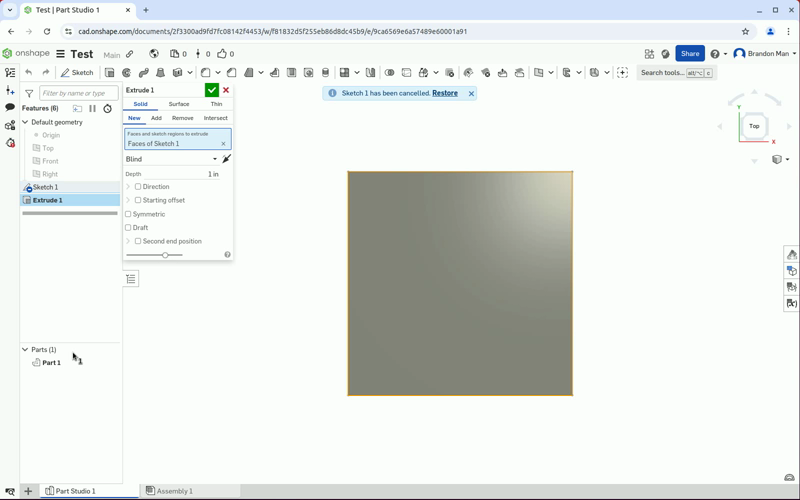
mouse_move(143, 106)
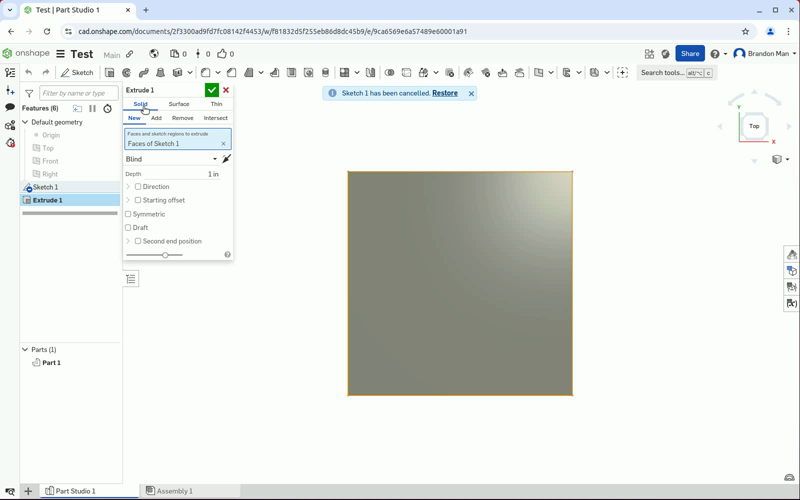
click(143, 106)
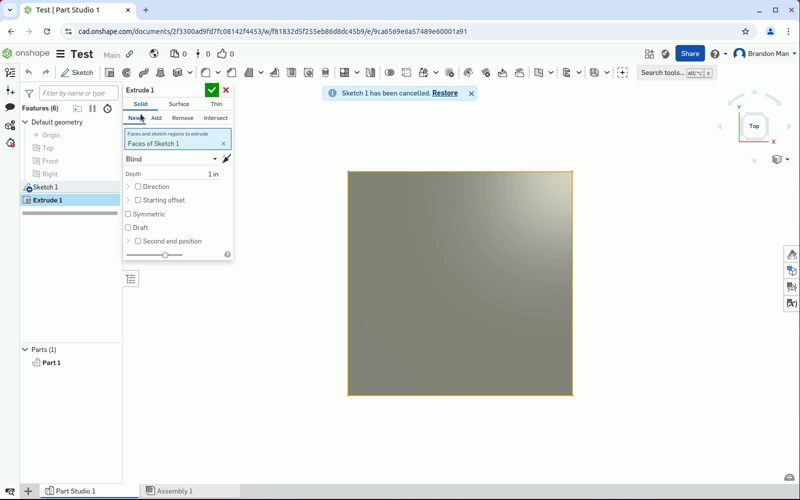
mouse_move(137, 120)
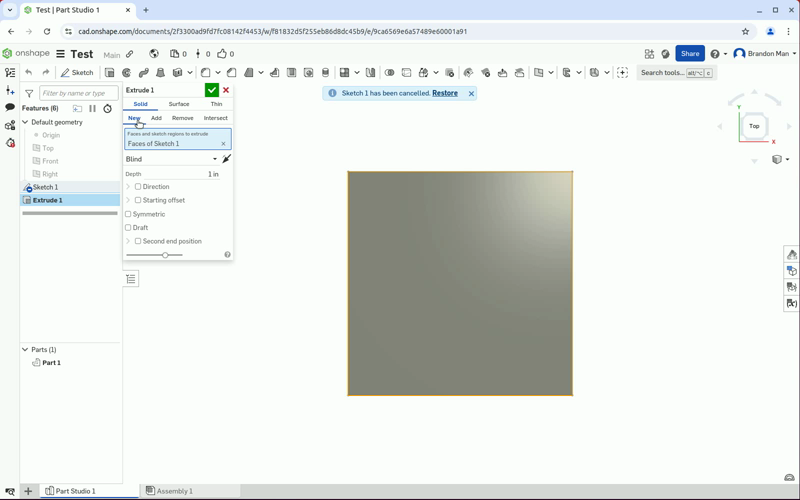
click(137, 120)
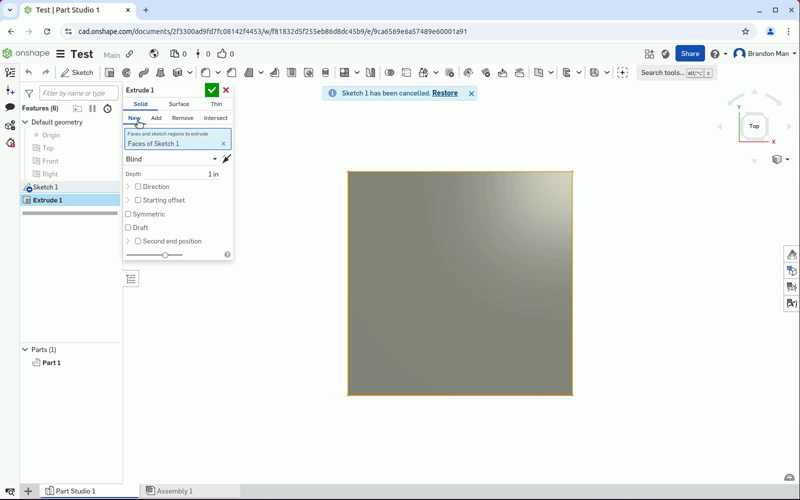
key(tab, 4)
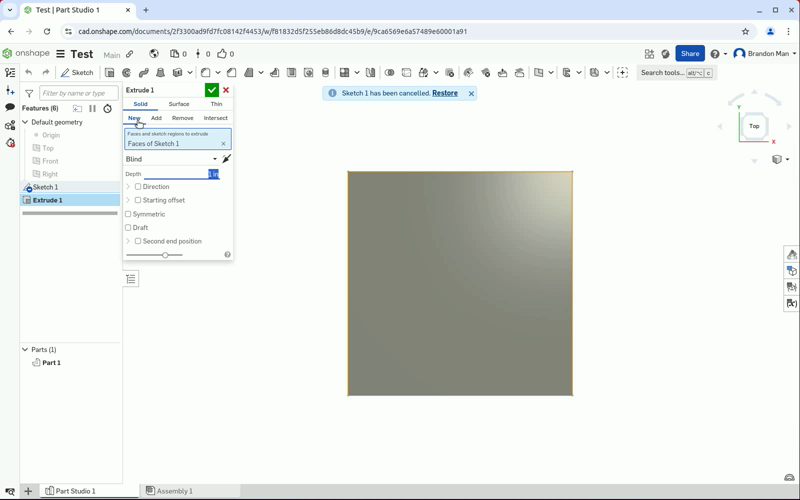
text(46.216)
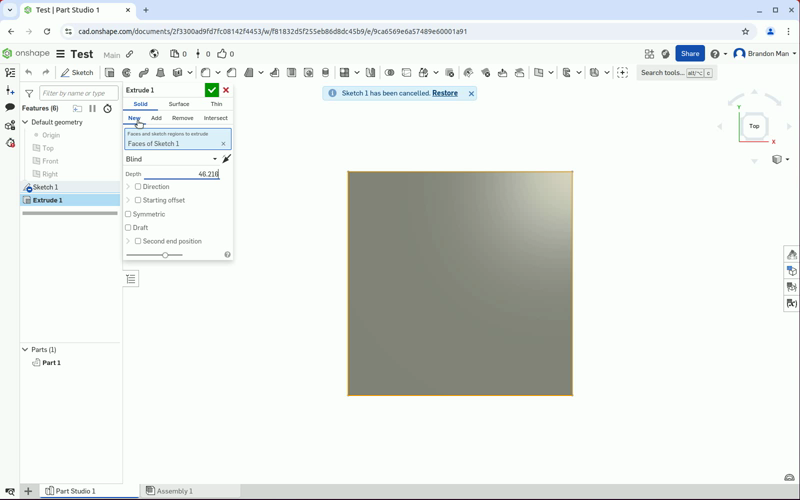
key(tab, 3)
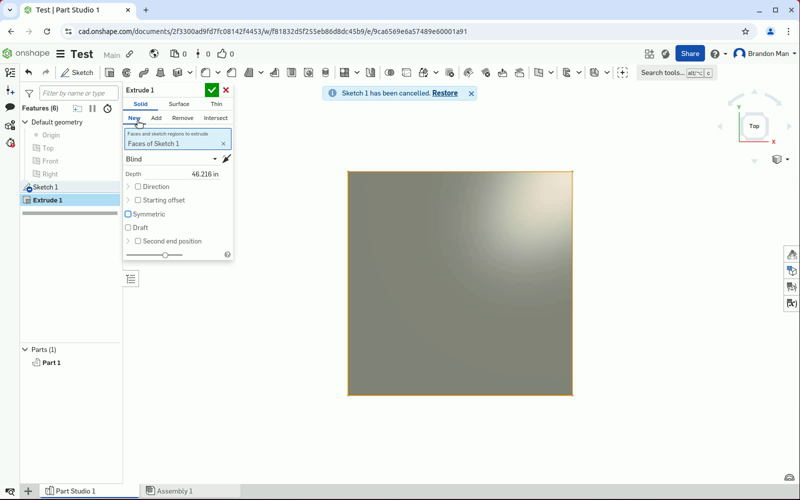
key(space)
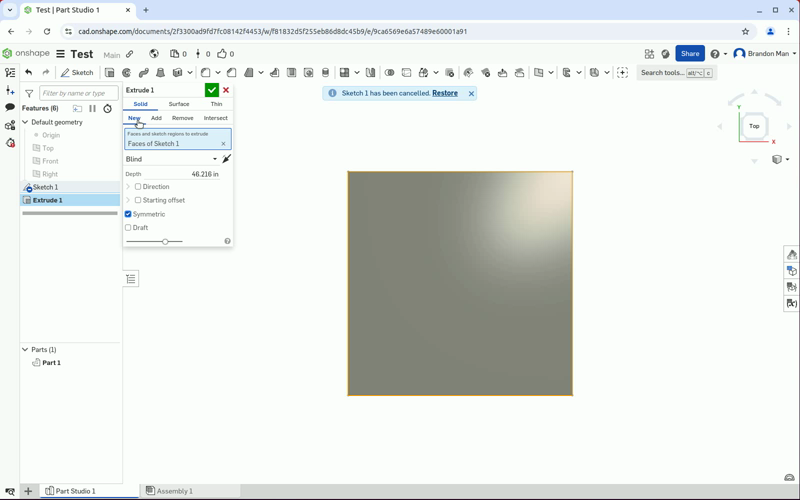
key(enter)
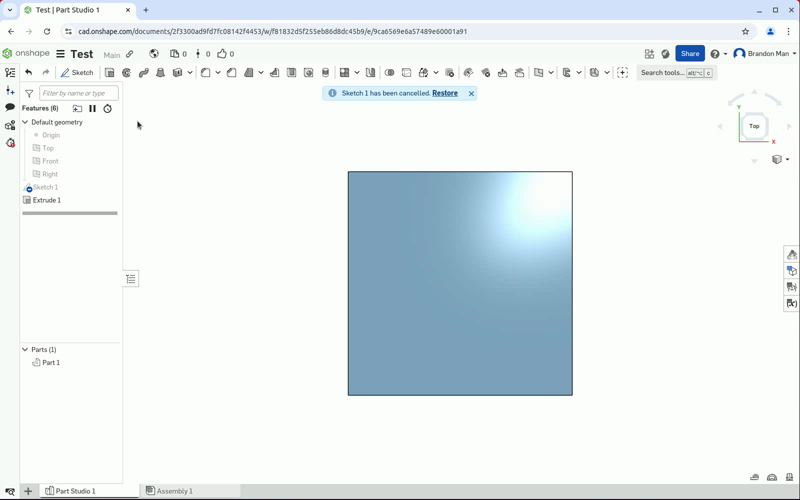
key(shift+h)
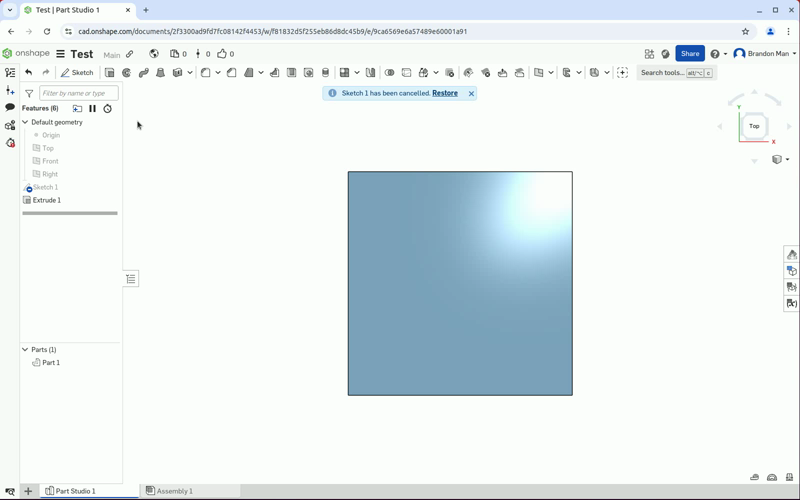
key(shift+h)
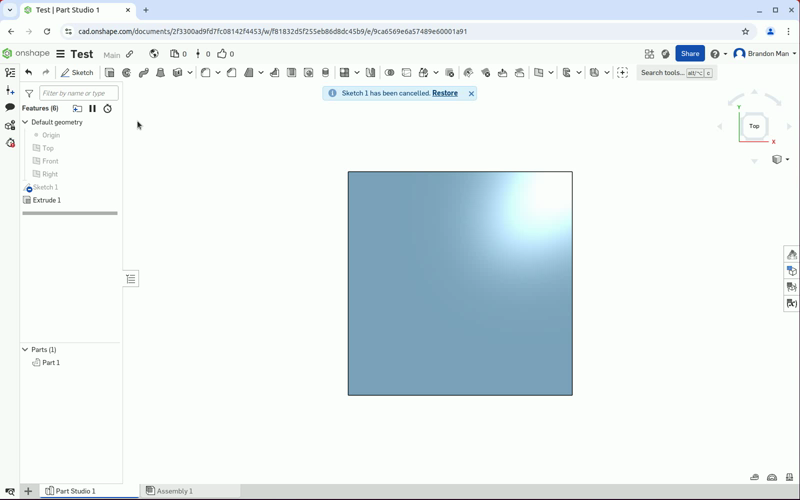
mouse_move(73, 189)
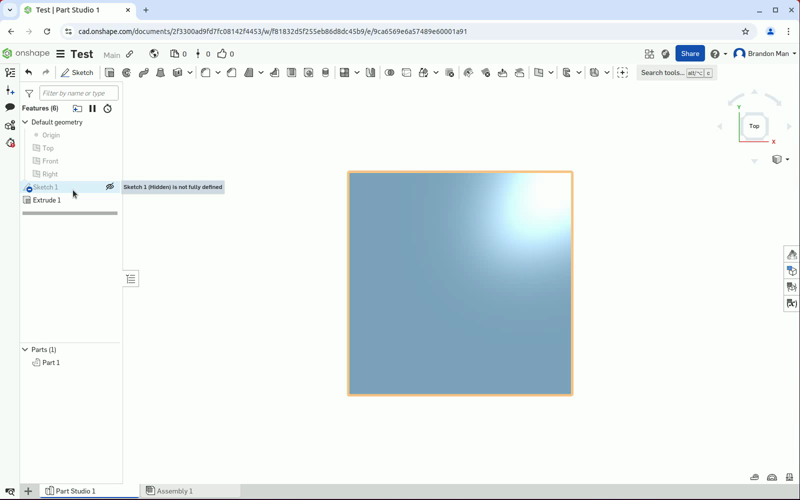
click(73, 189)
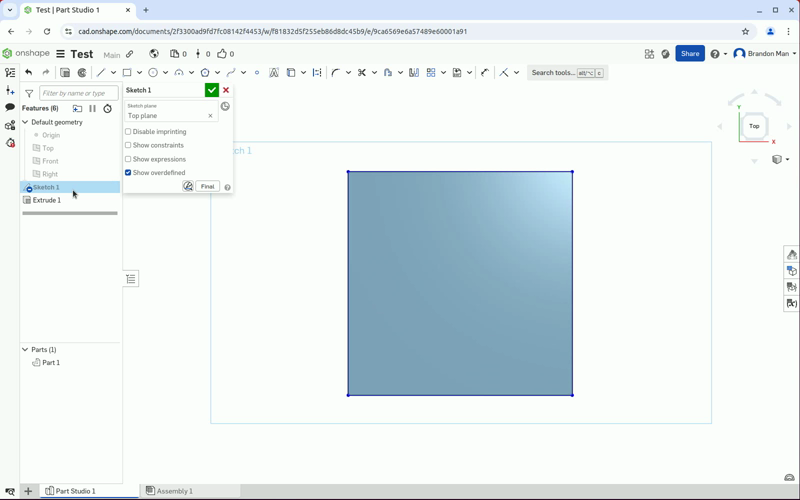
mouse_move(229, 92)
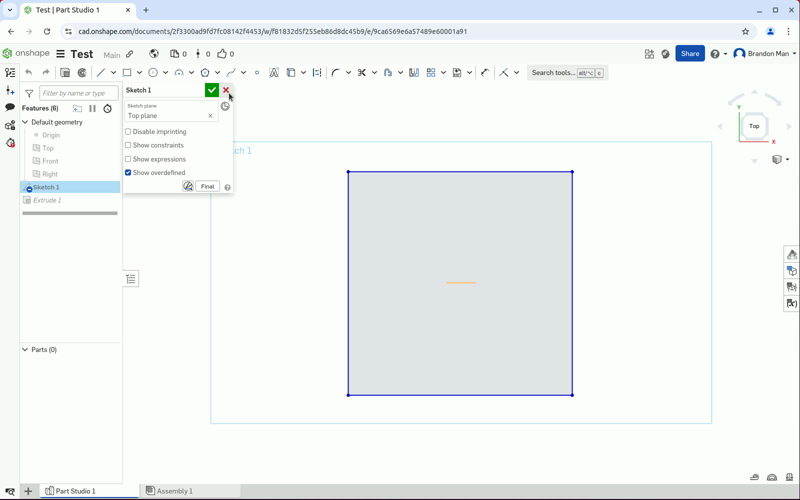
click(229, 92)
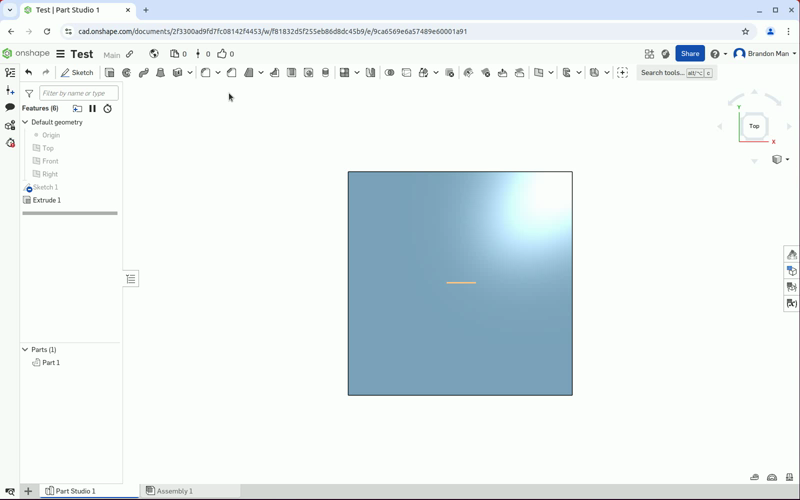
mouse_move(541, 75)
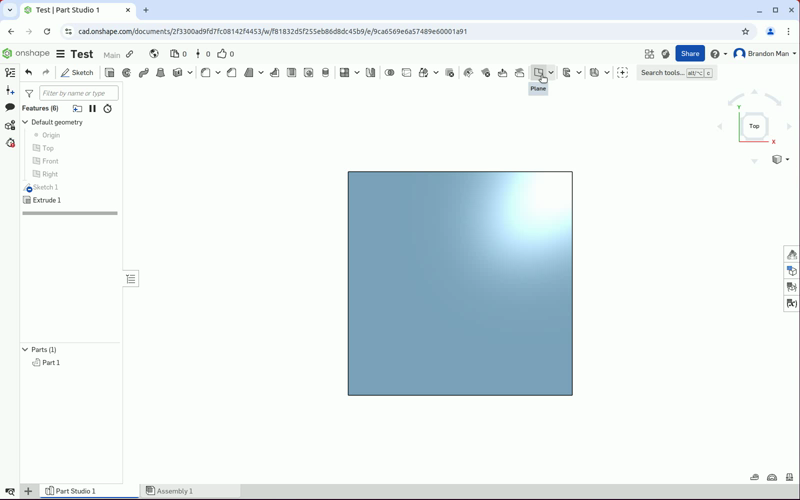
click(541, 75)
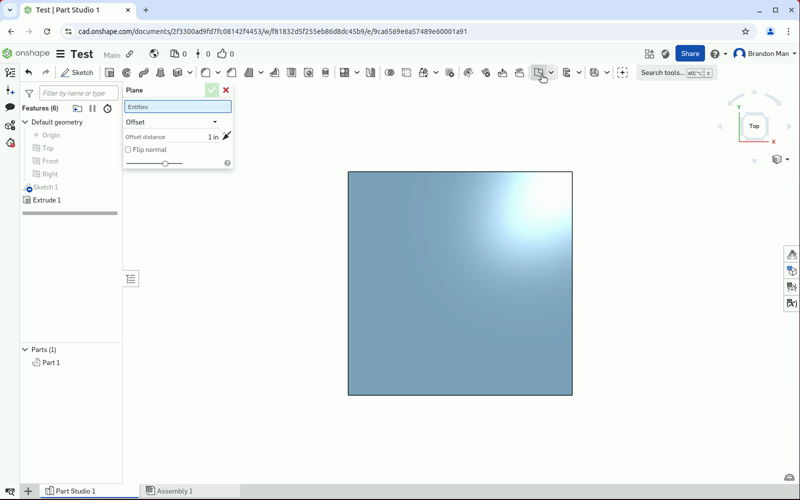
mouse_move(73, 150)
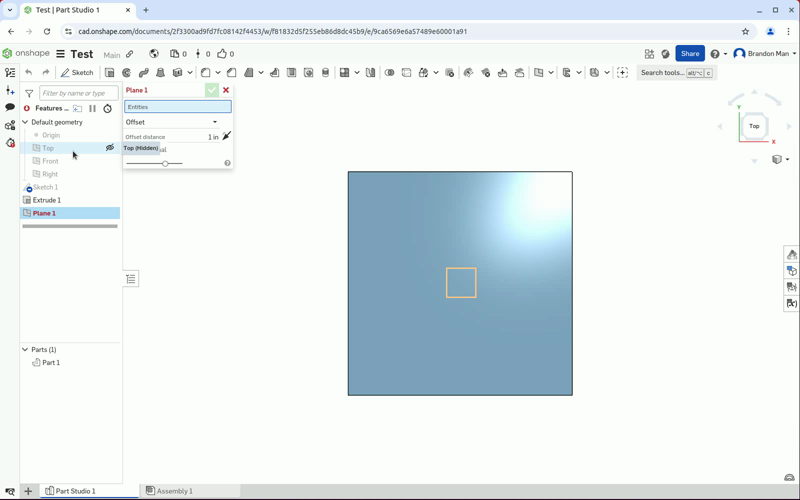
click(73, 150)
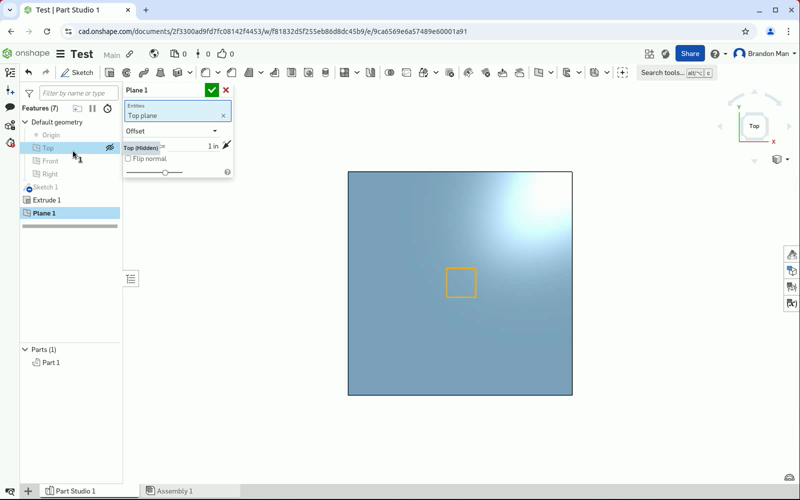
key(tab, 2)
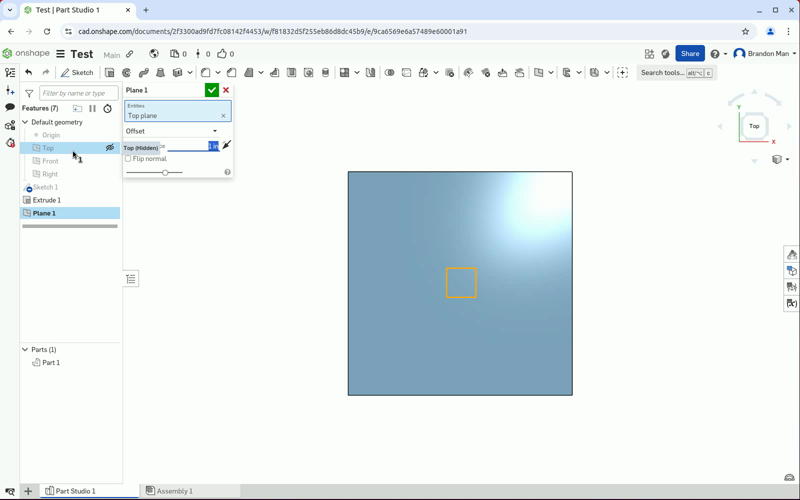
text(23.108)
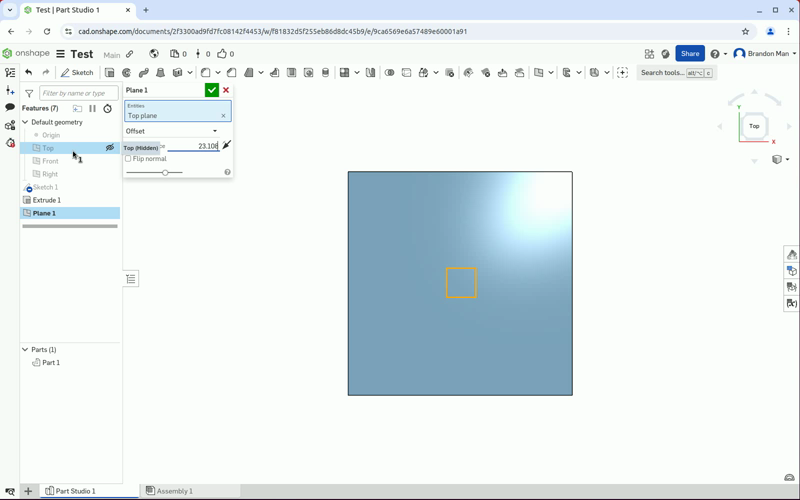
key(enter, 2)
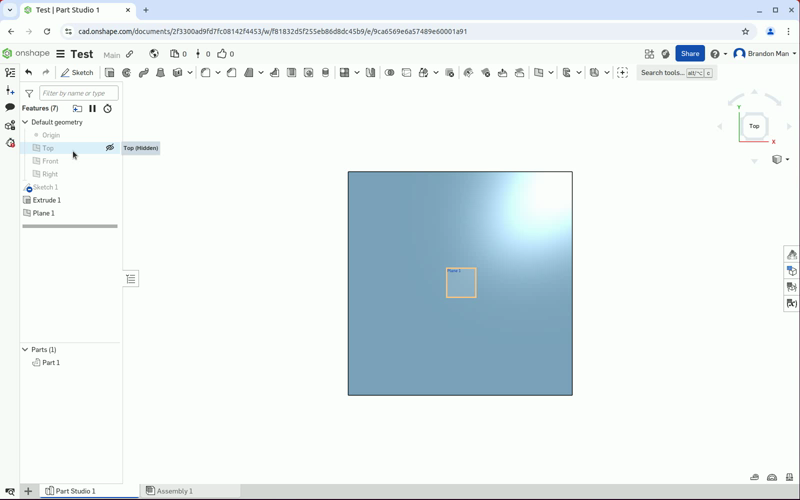
key(shift+s)
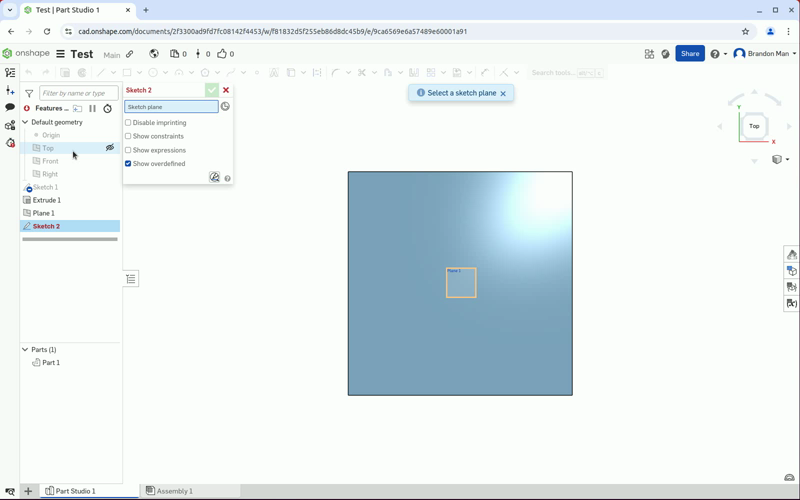
mouse_move(73, 215)
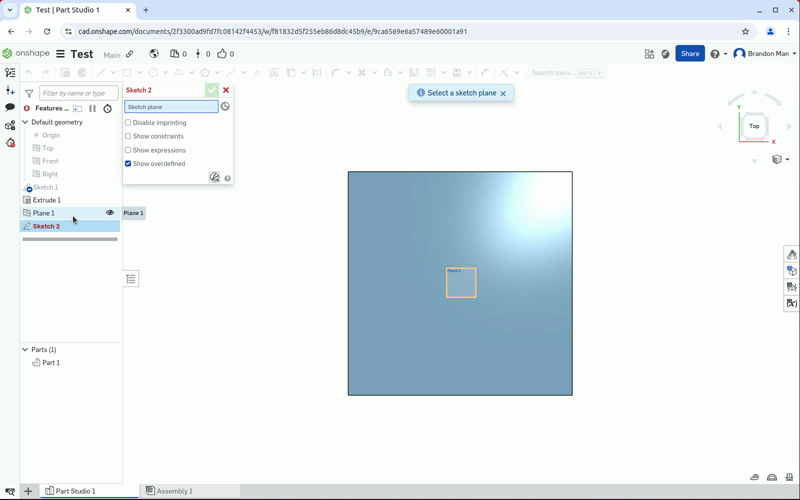
click(73, 215)
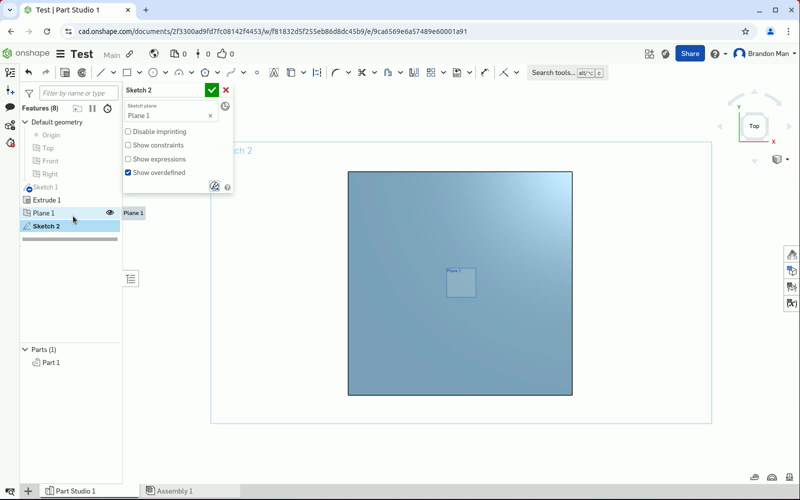
mouse_move(73, 352)
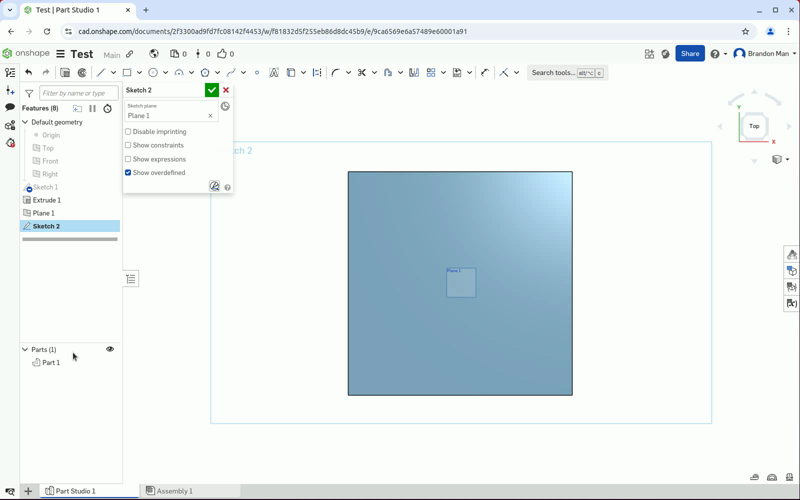
key(y)
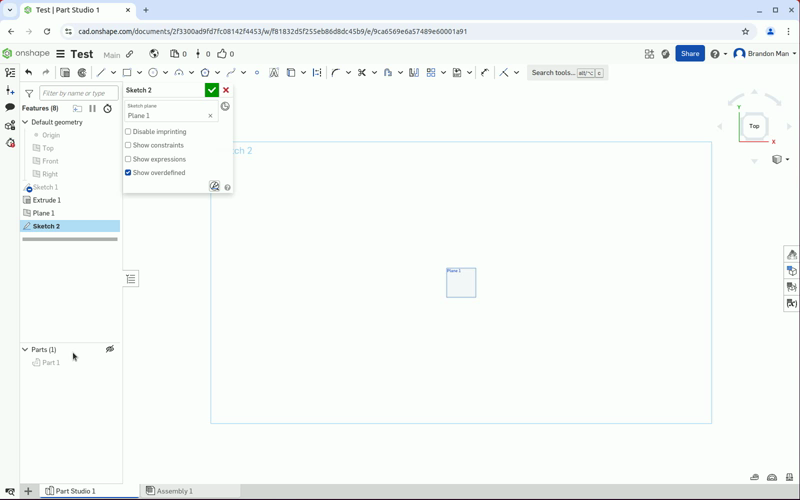
key(l)
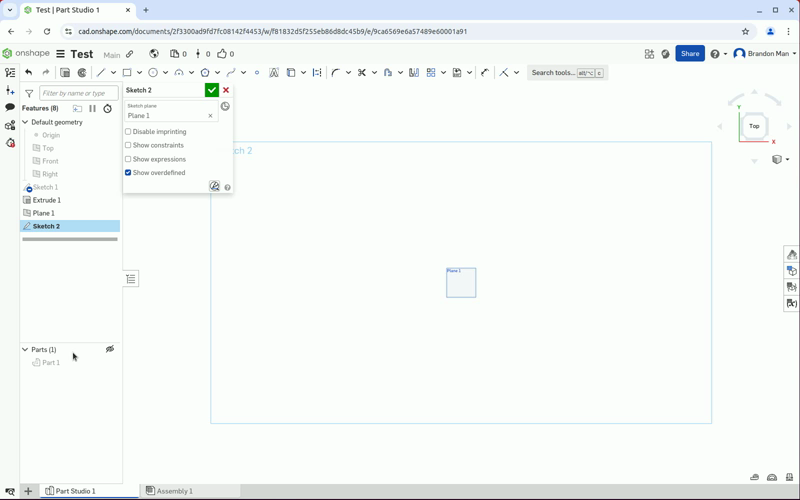
key_down(shift)
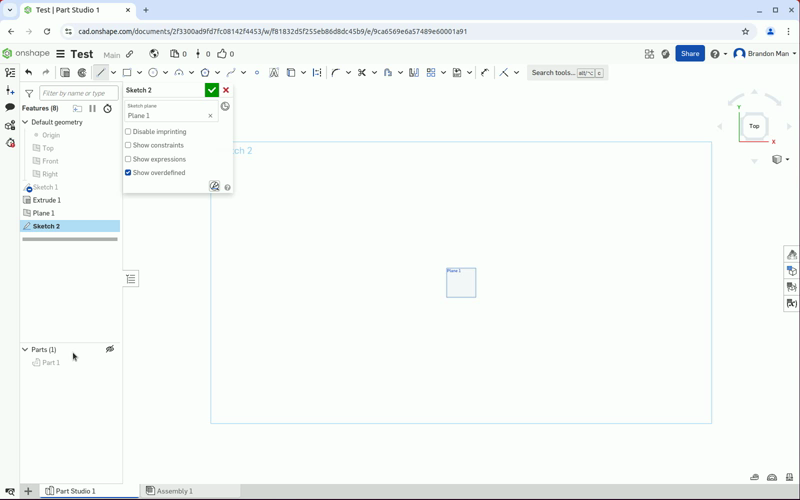
mouse_move(460, 395)
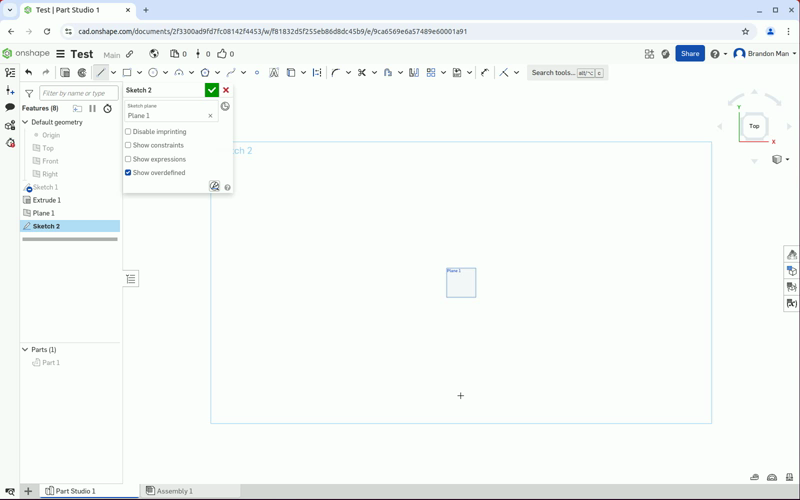
click(460, 395)
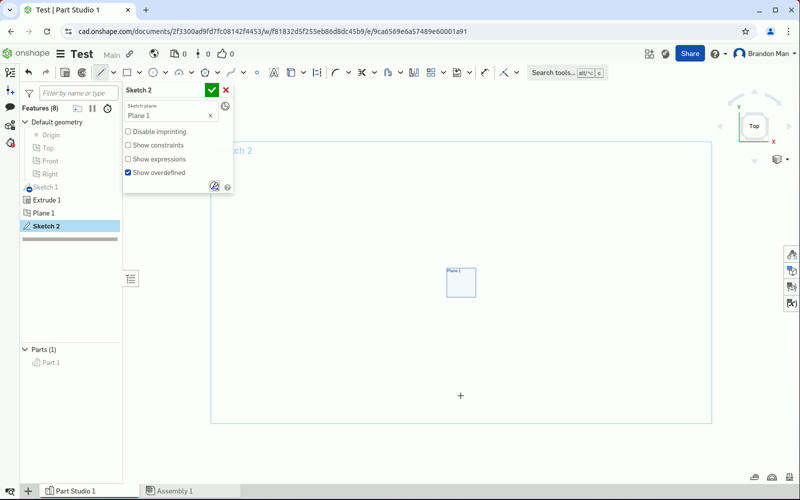
key_up(shift)
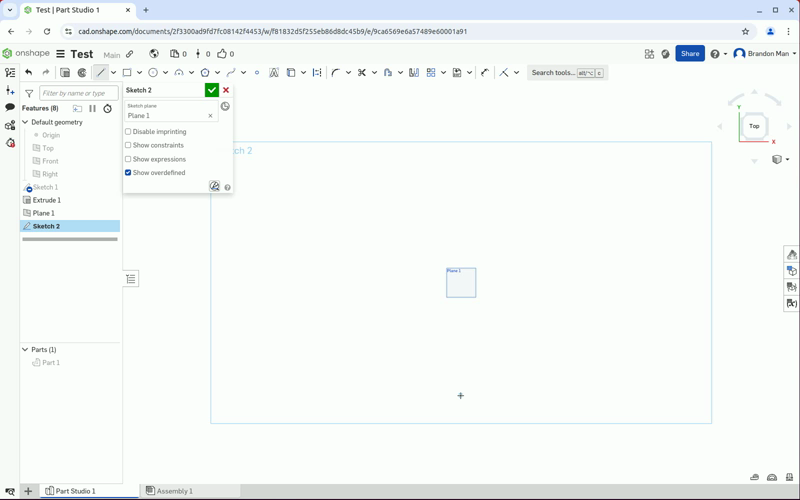
key_down(shift)
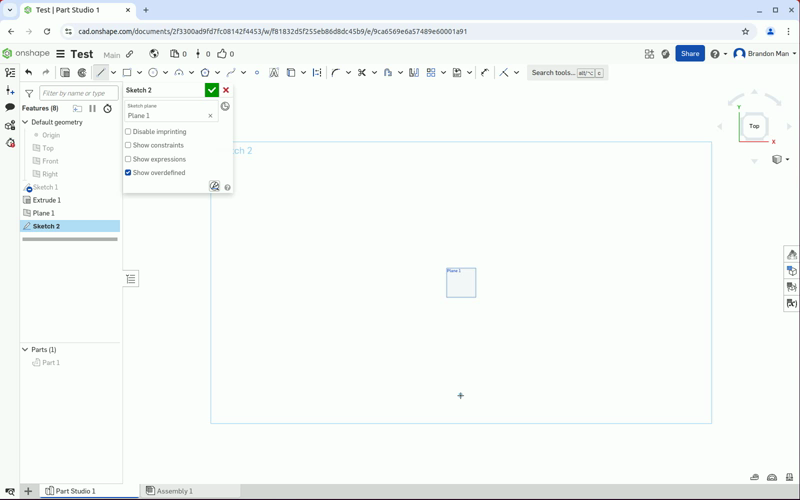
mouse_move(573, 395)
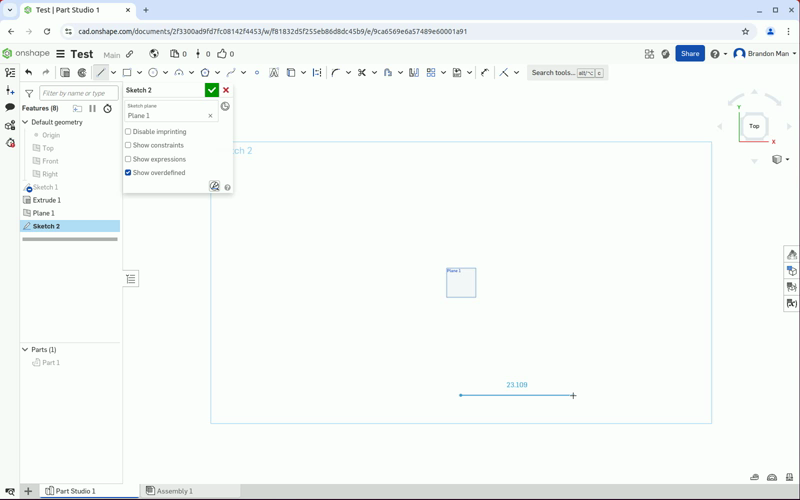
click(573, 395)
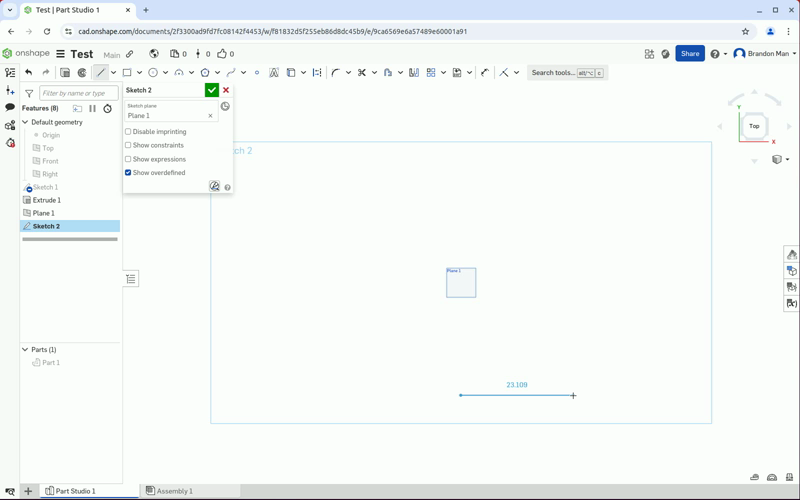
key_up(shift)
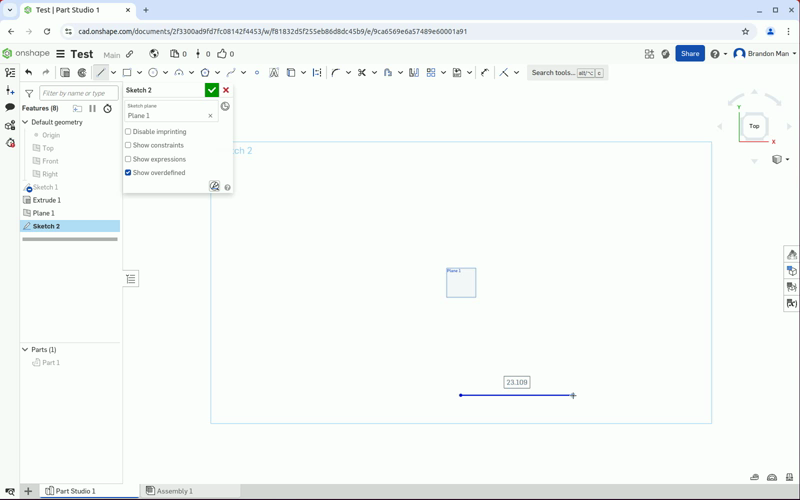
key_down(shift)
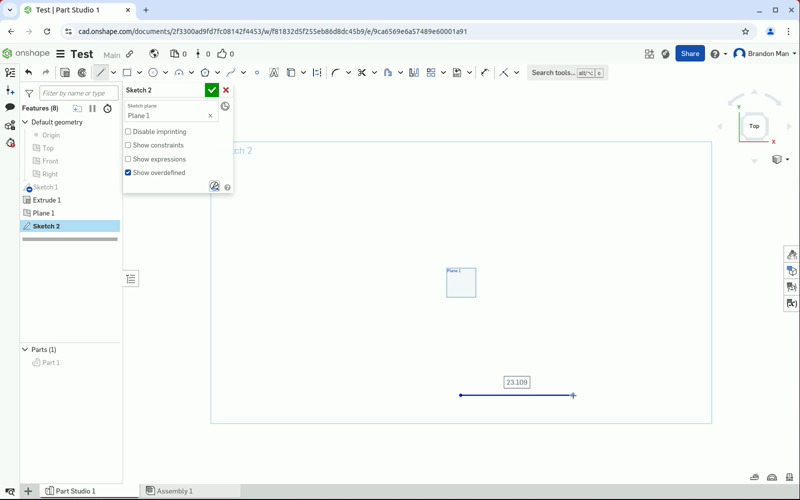
mouse_move(573, 282)
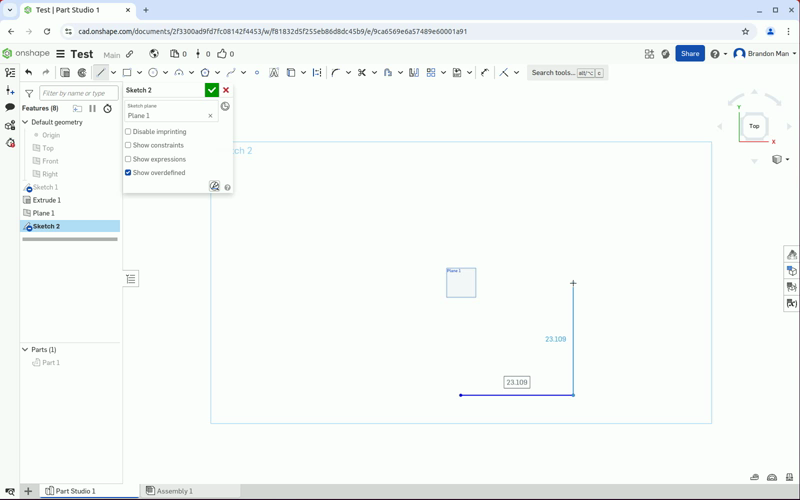
click(573, 282)
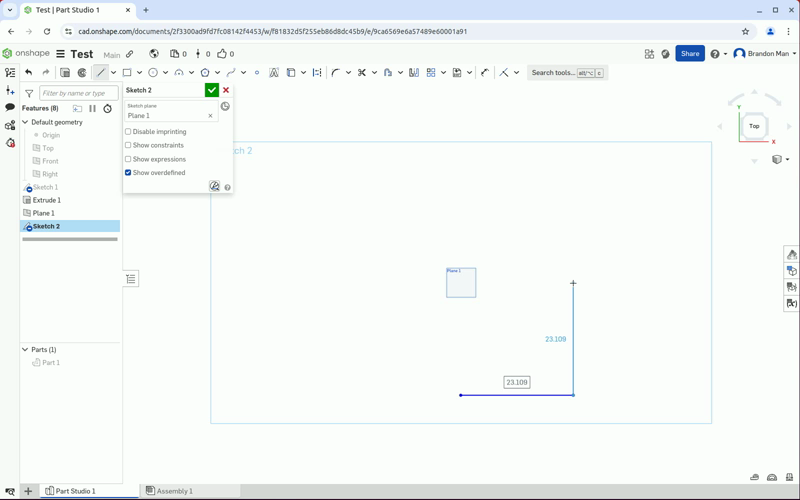
key_up(shift)
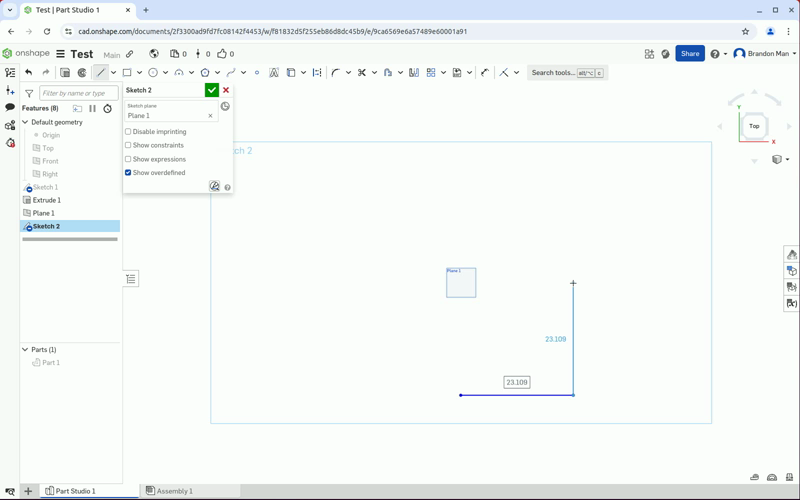
key_down(shift)
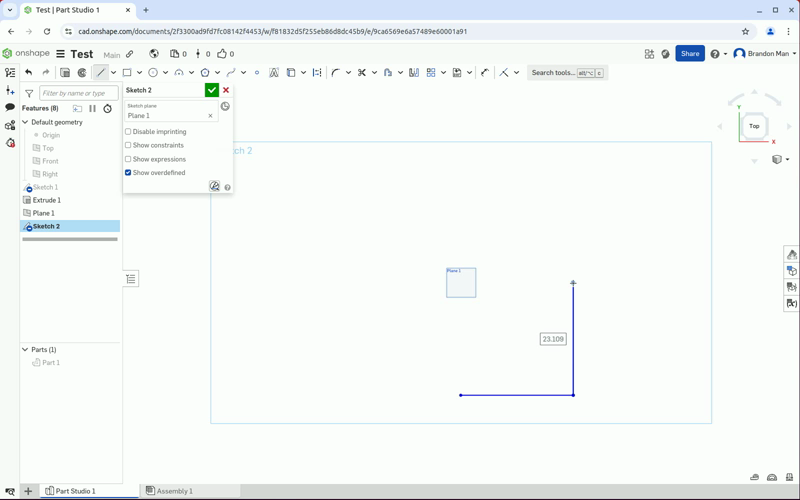
mouse_move(460, 282)
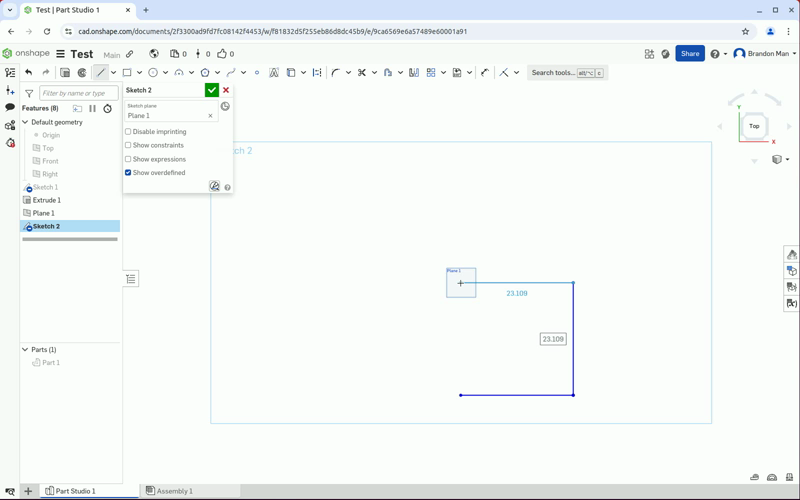
click(460, 282)
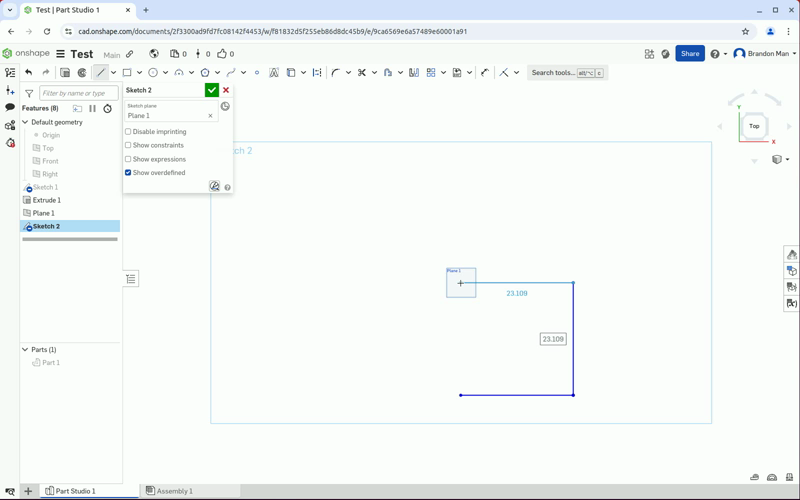
key_up(shift)
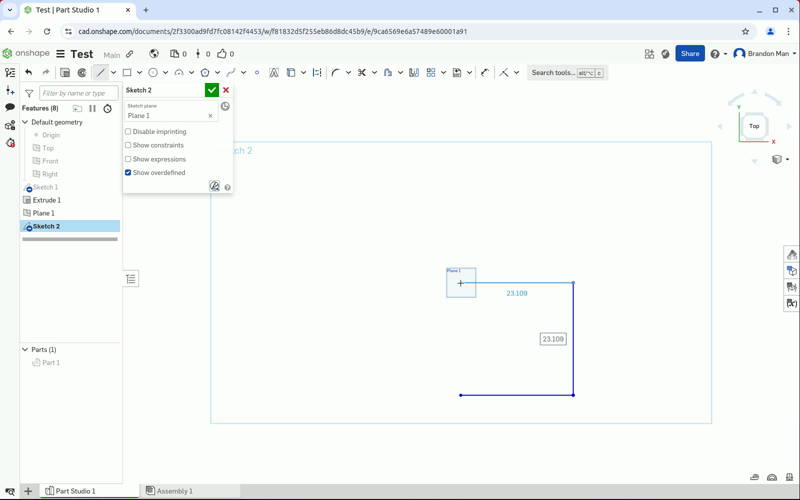
key_down(shift)
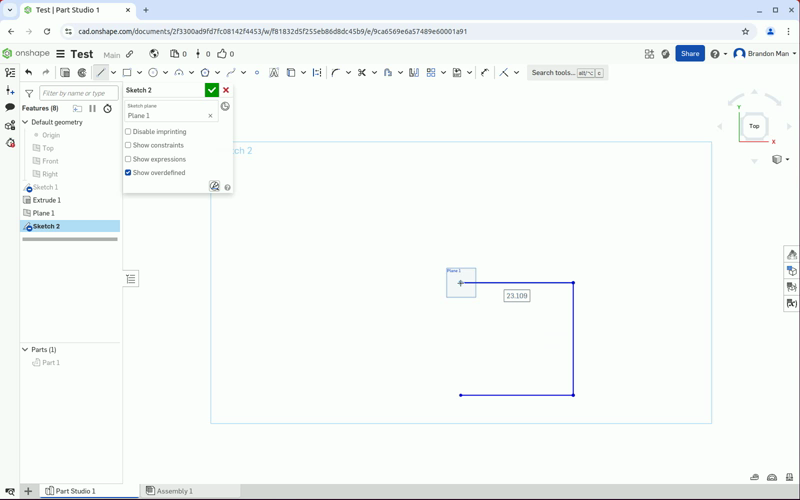
mouse_move(460, 395)
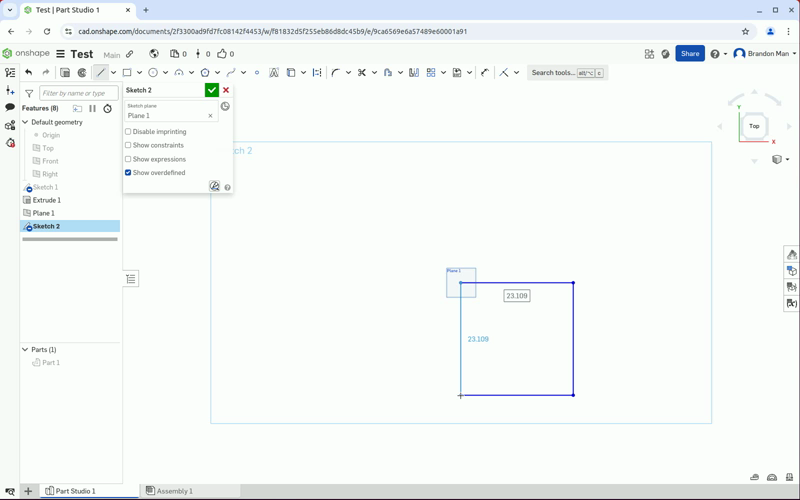
key_up(shift)
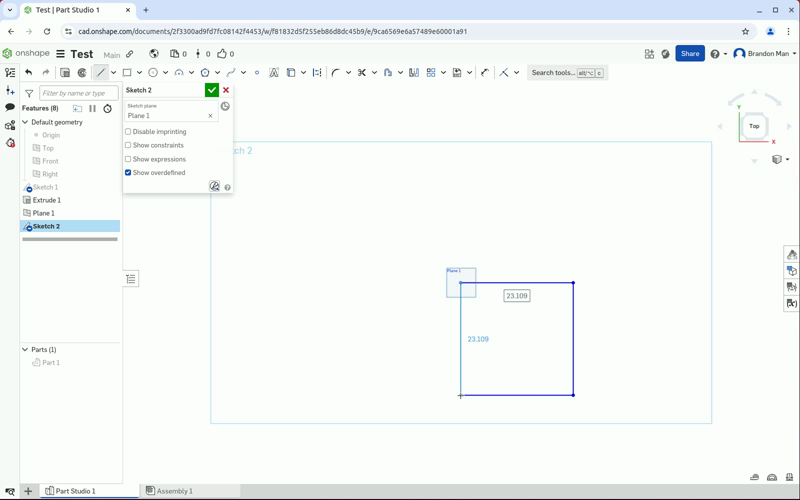
click(460, 395)
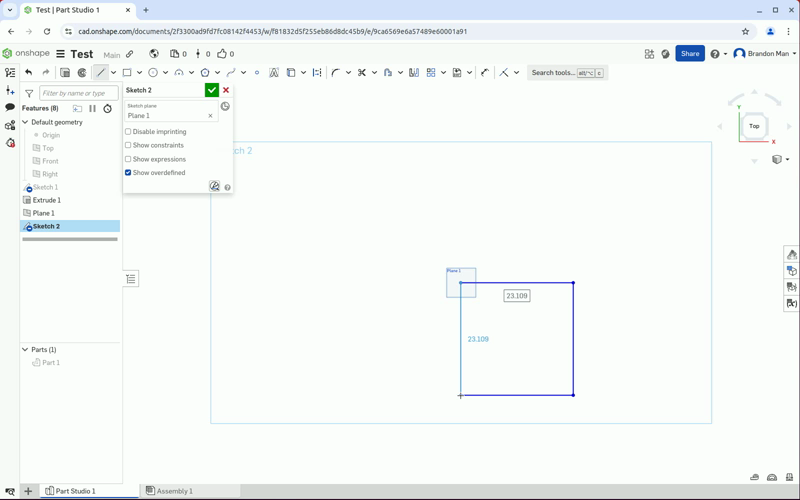
key(esc)
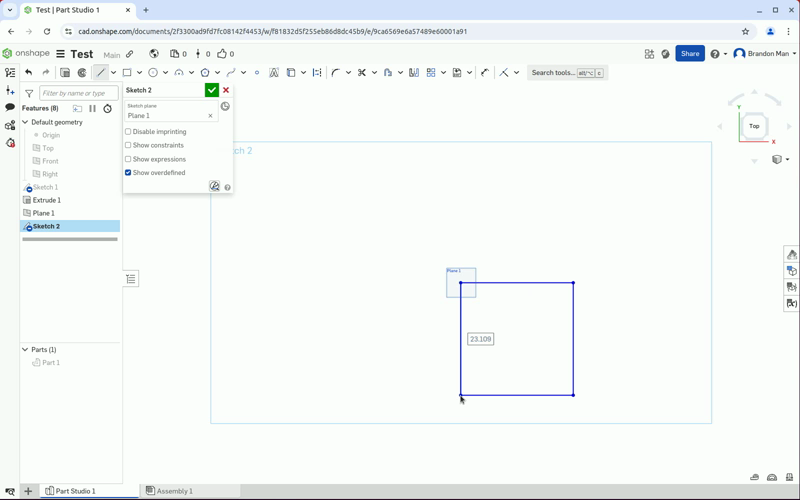
mouse_move(503, 297)
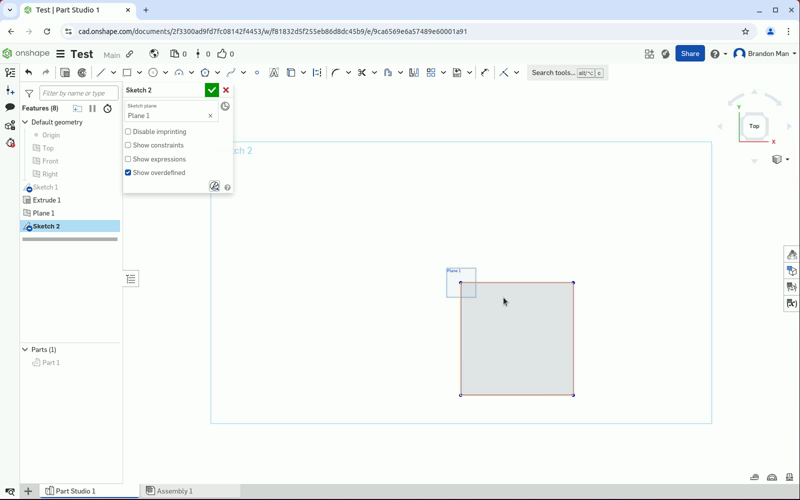
click(503, 297)
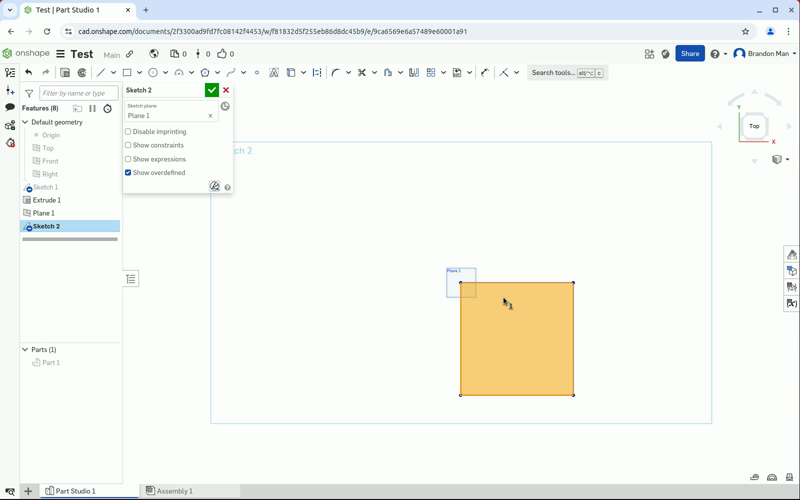
mouse_move(73, 352)
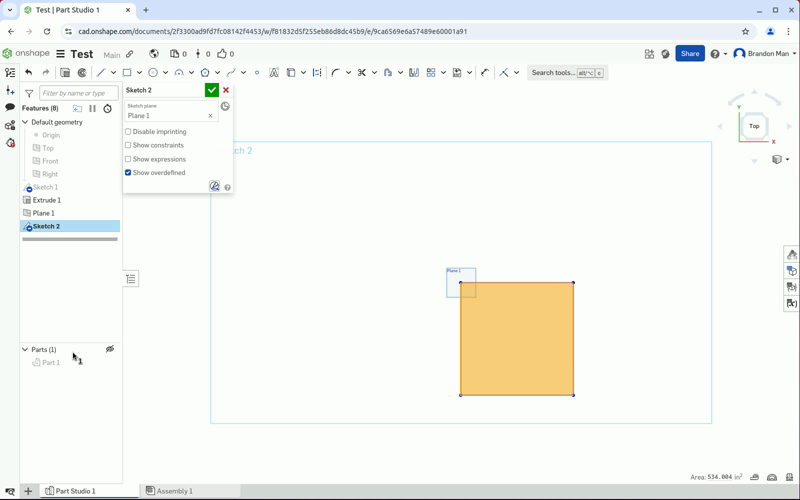
key(shift+y)
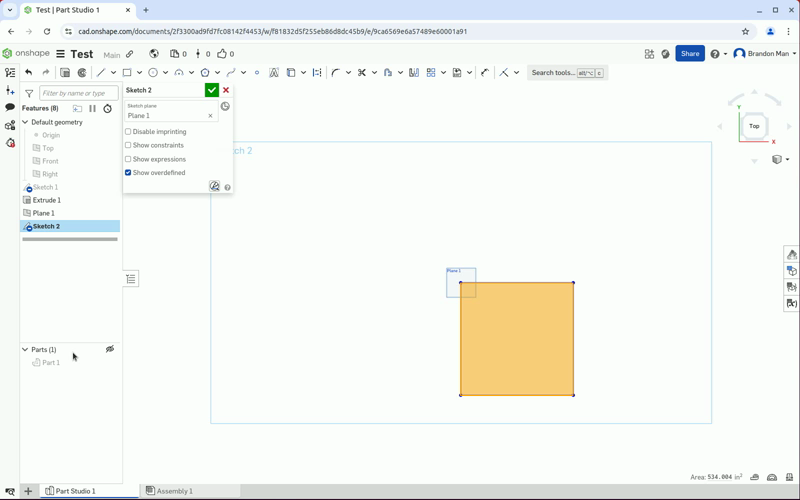
key(shift+e)
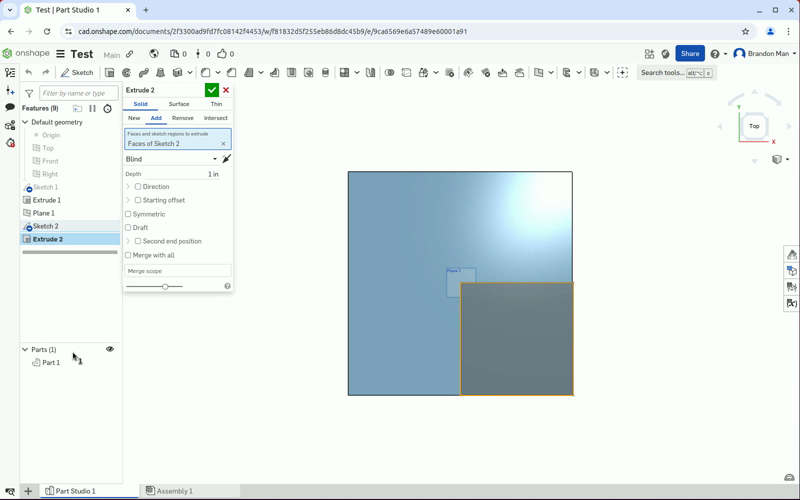
mouse_move(143, 106)
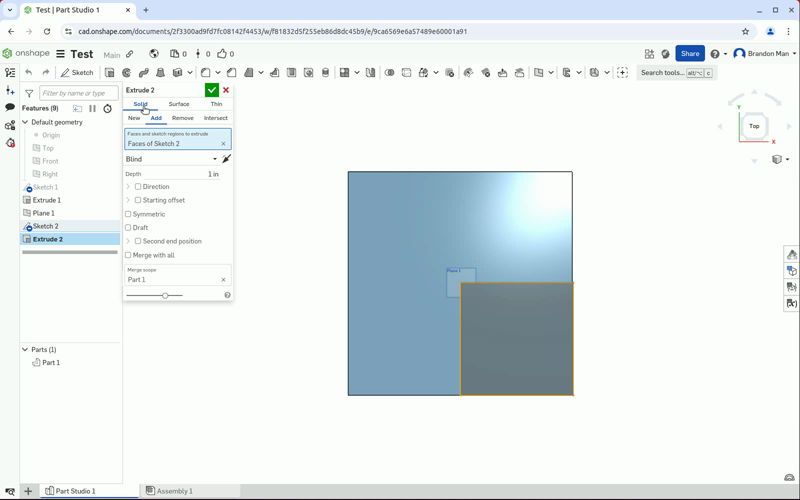
click(143, 106)
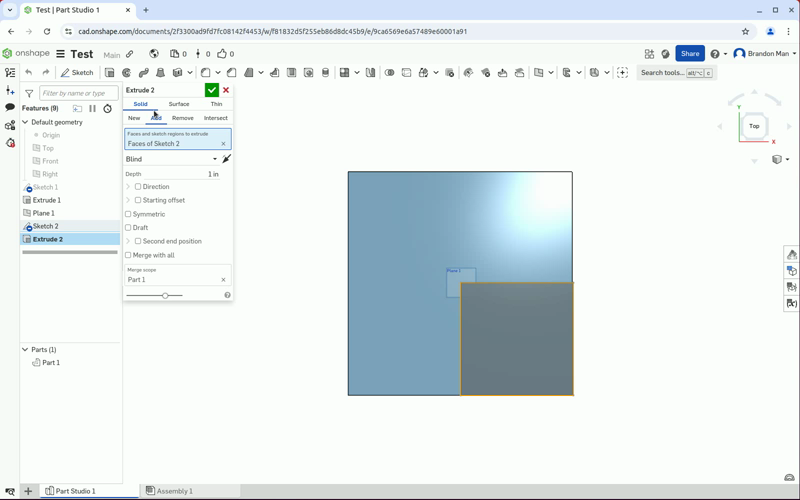
mouse_move(186, 120)
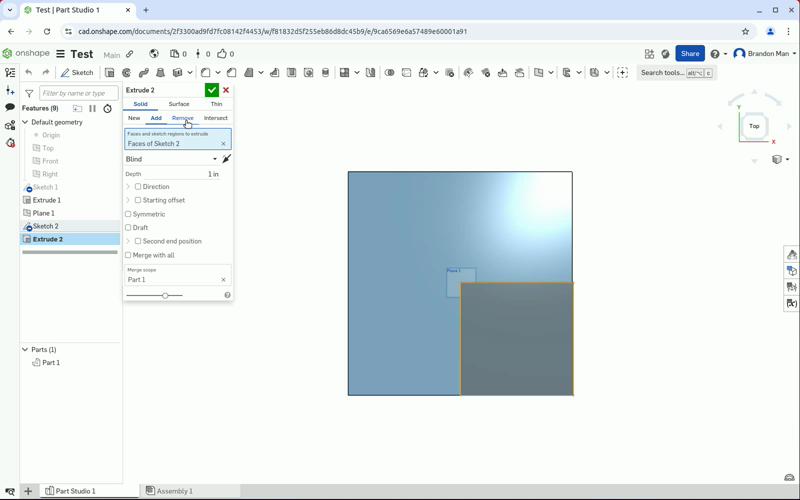
click(186, 120)
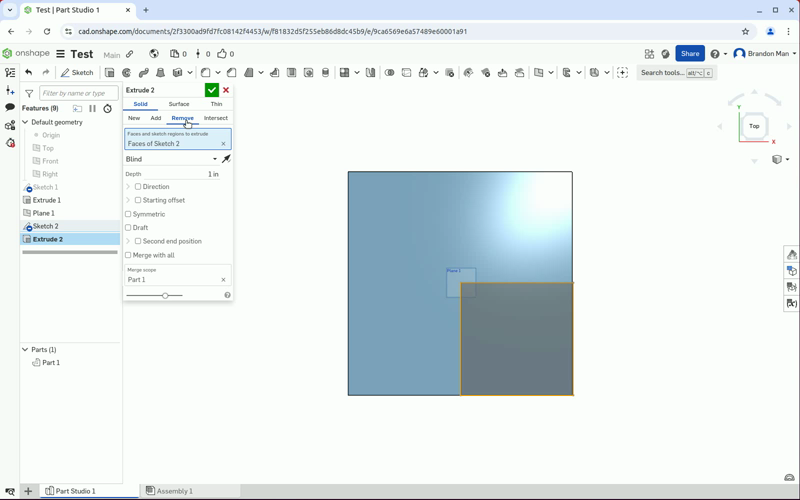
key(tab, 4)
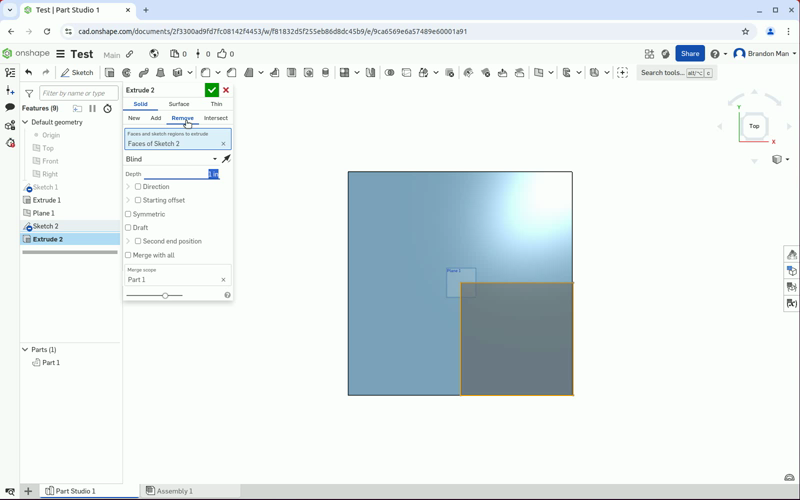
text(23.108)
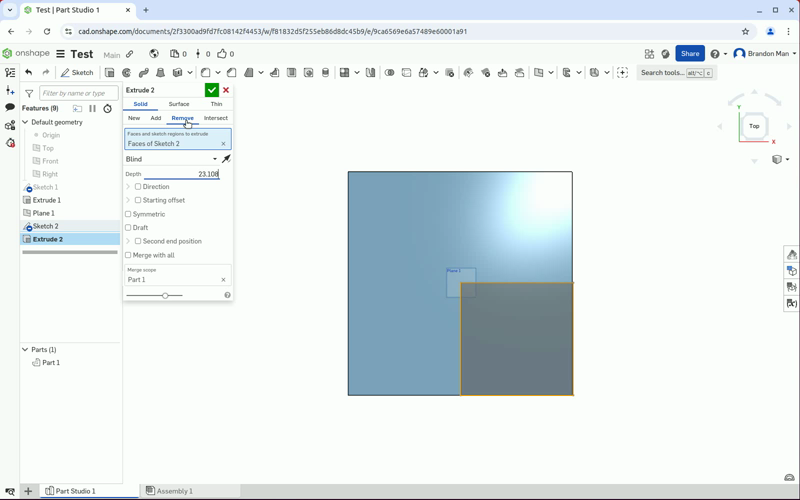
key(tab, 6)
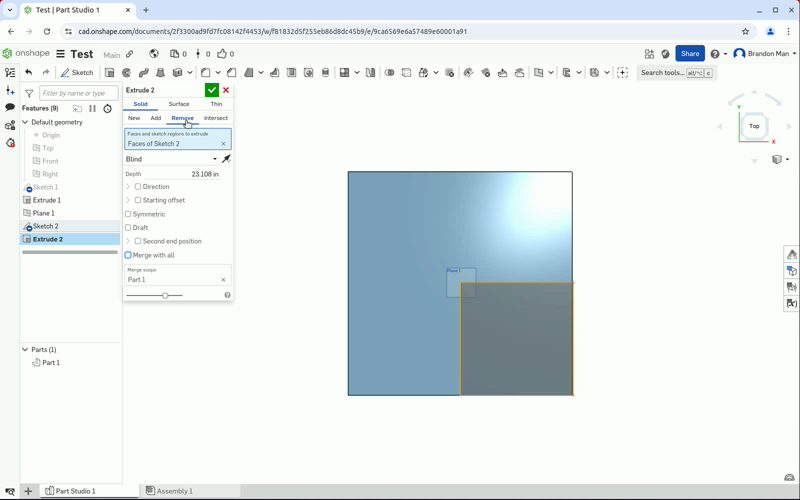
key(space)
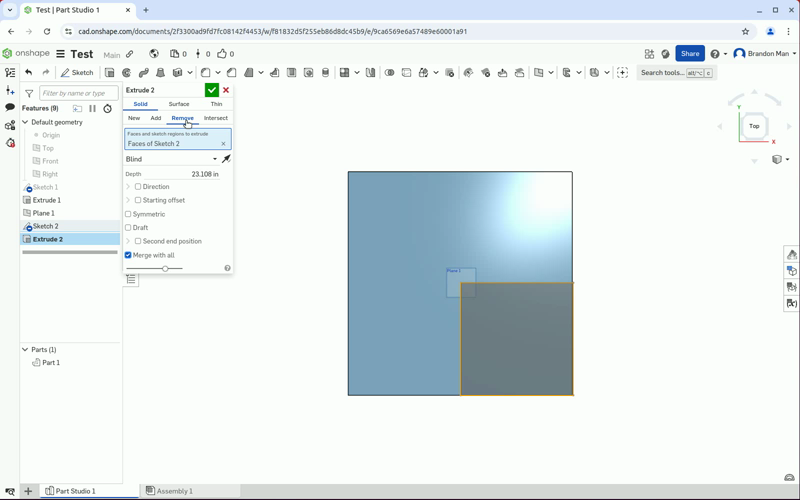
key(enter)
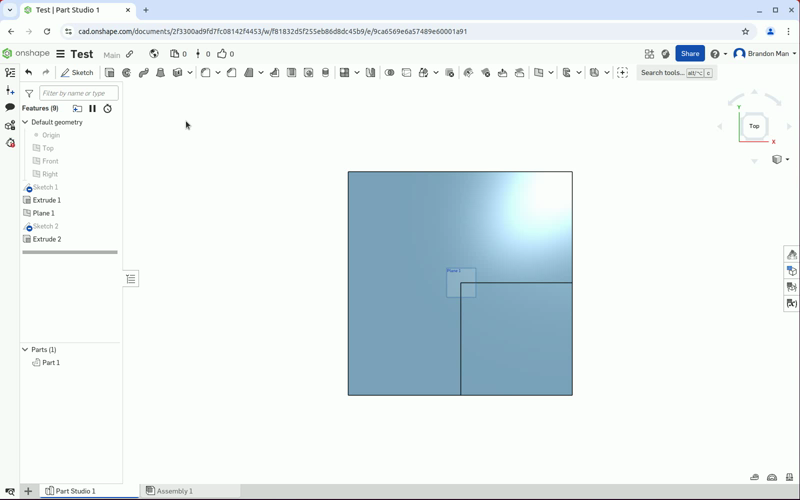
key(shift+h)
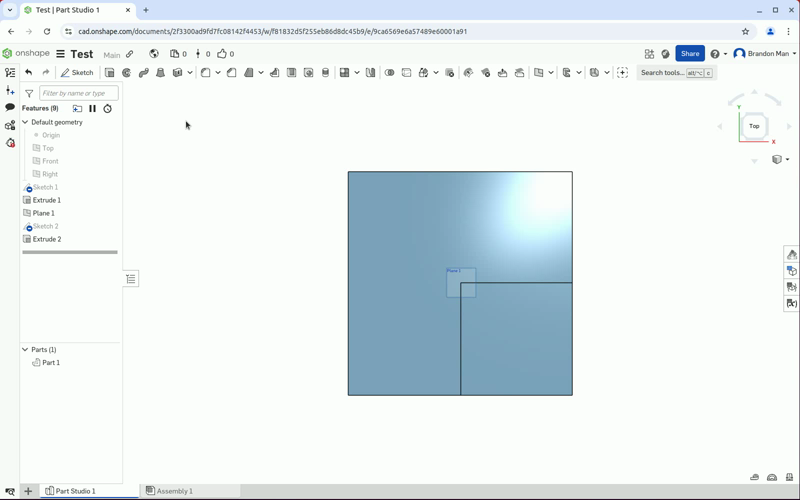
key(shift+h)
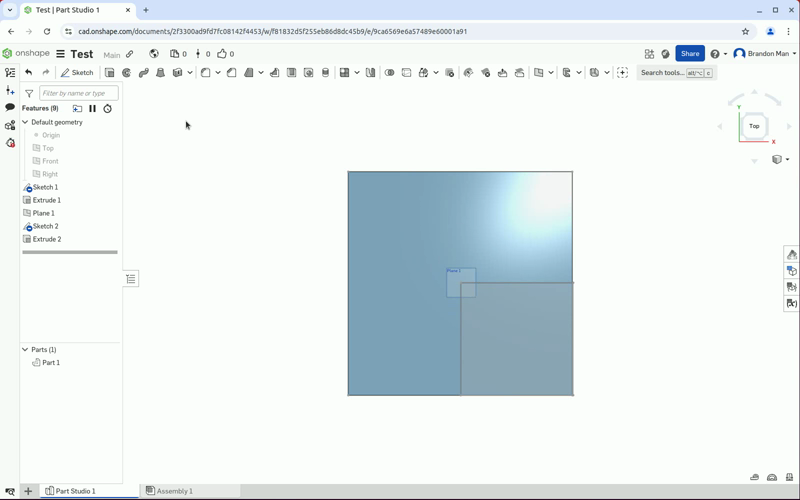
key(shift+7)
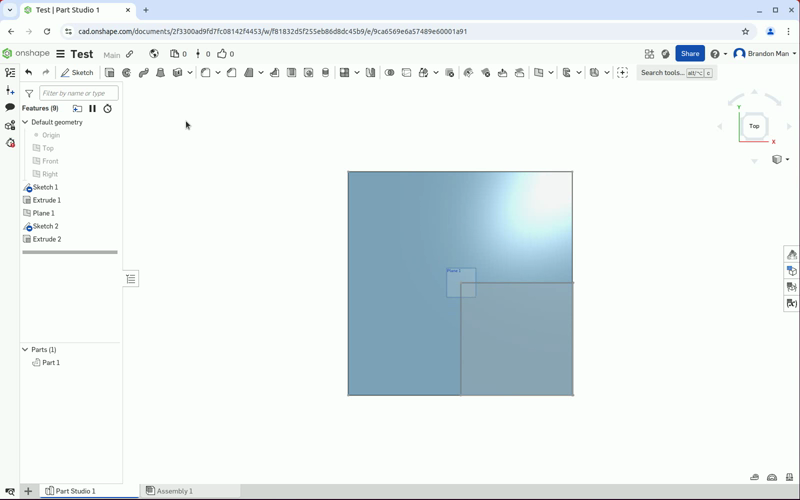
key(up, 3)
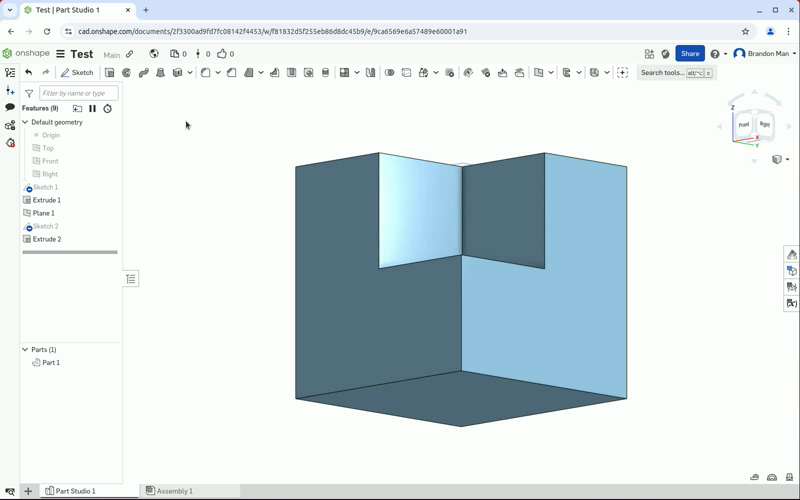
key(left, 3)
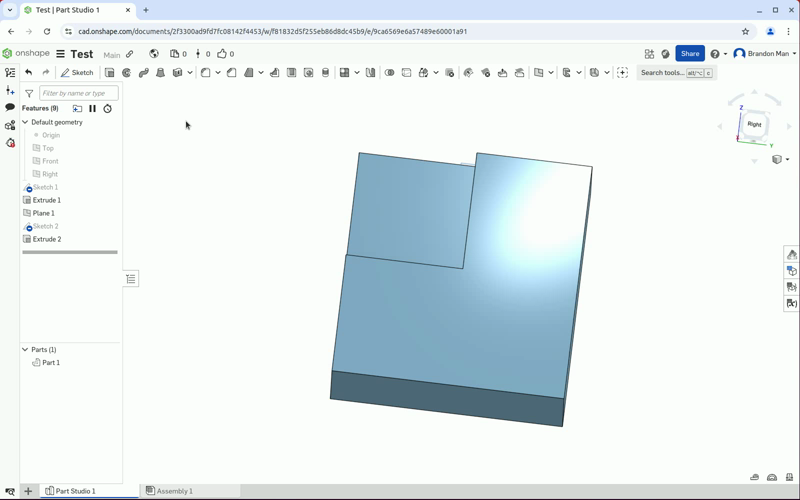
key(right, 3)
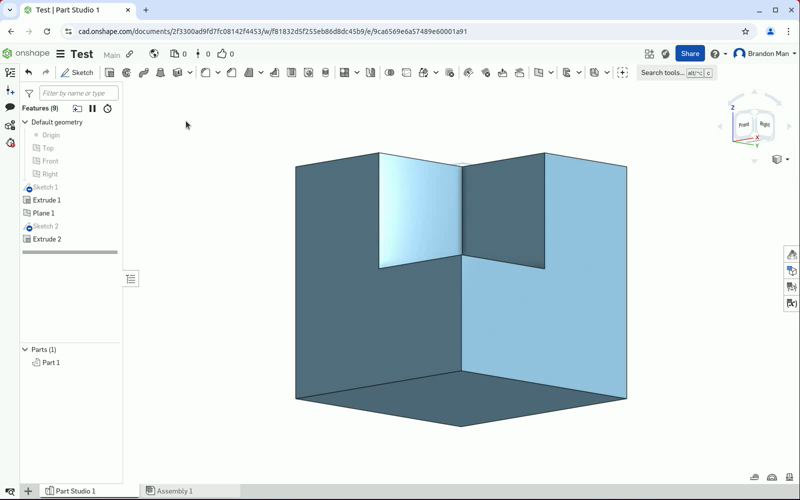
key(down, 3)
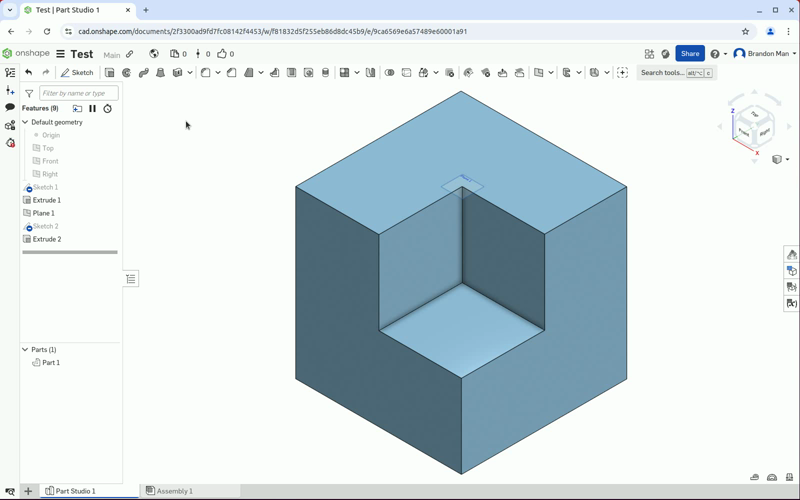
mouse_move(73, 189)
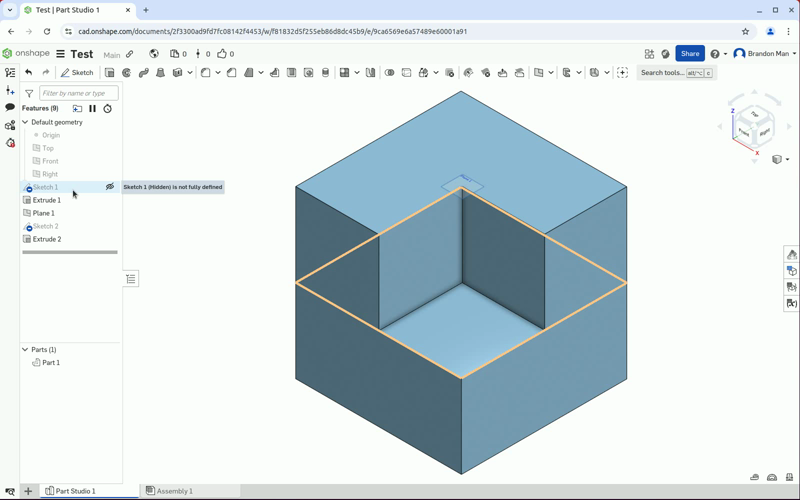
click(73, 189)